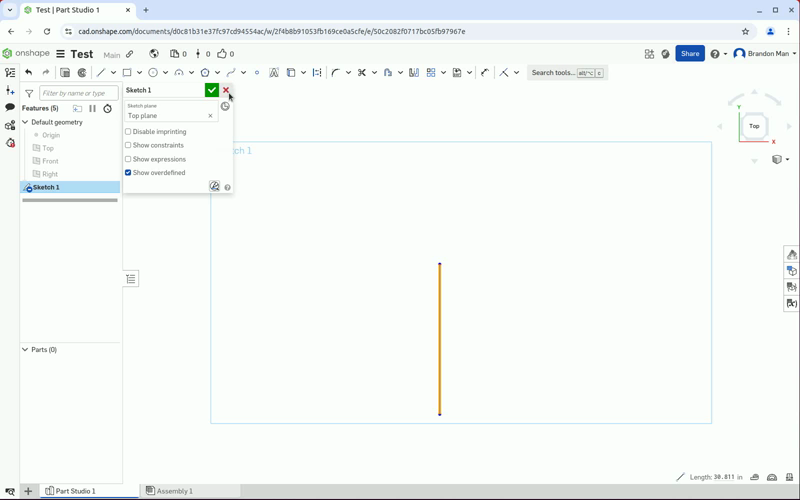
key(shift+h)
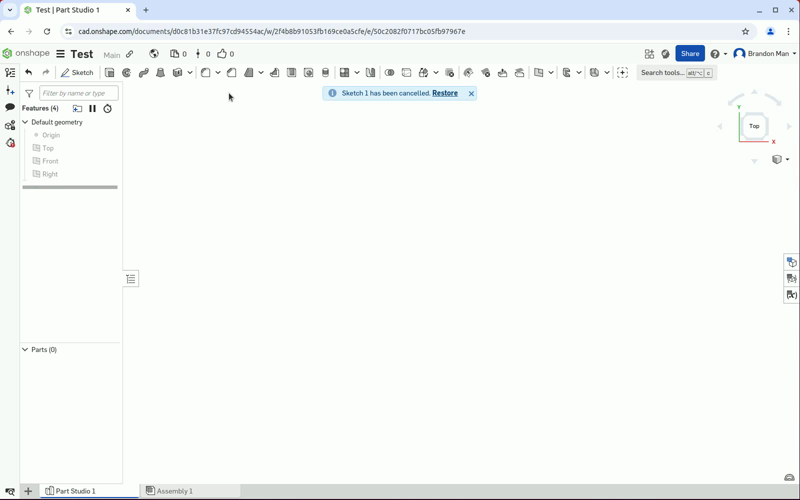
mouse_move(73, 352)
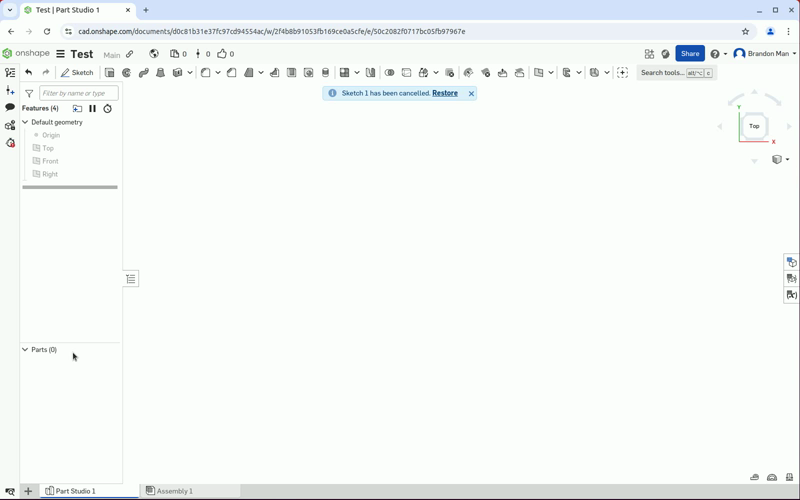
key(y)
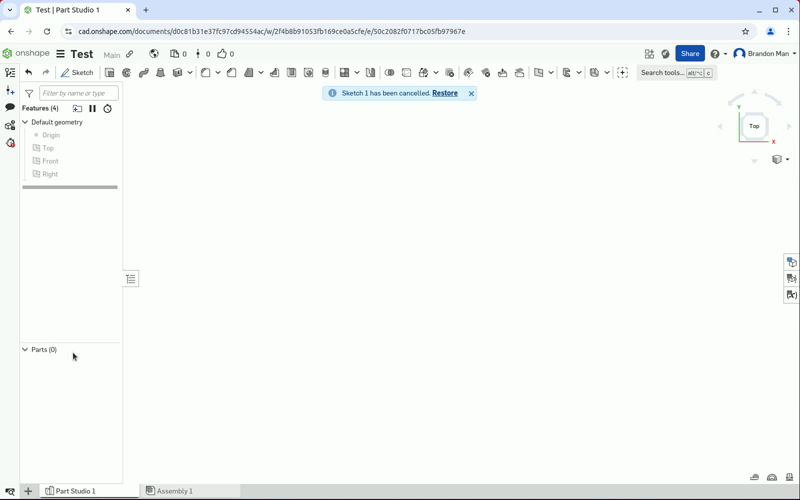
key(shift+p)
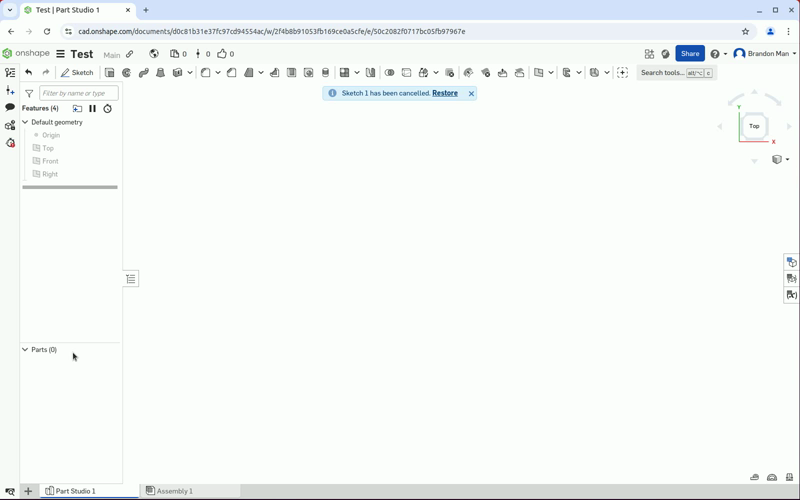
key(space)
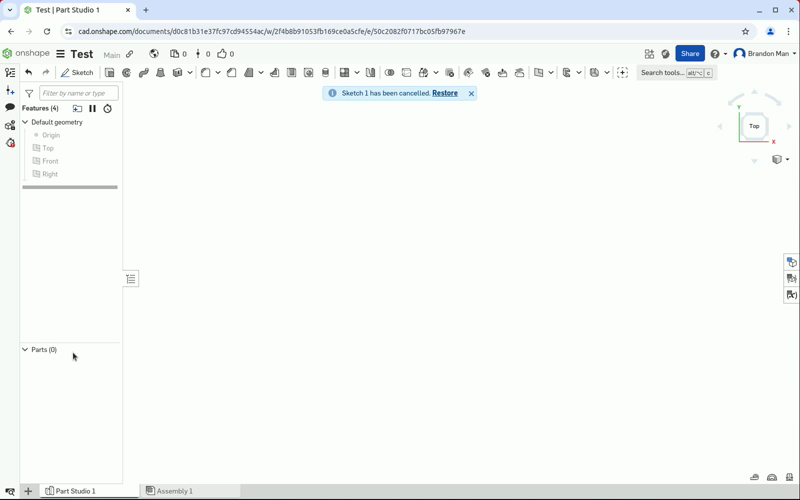
key_down(shift)
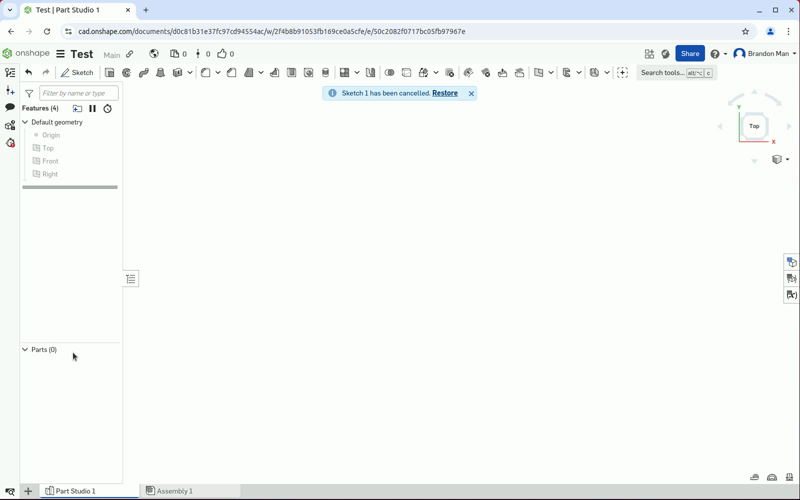
key(up)
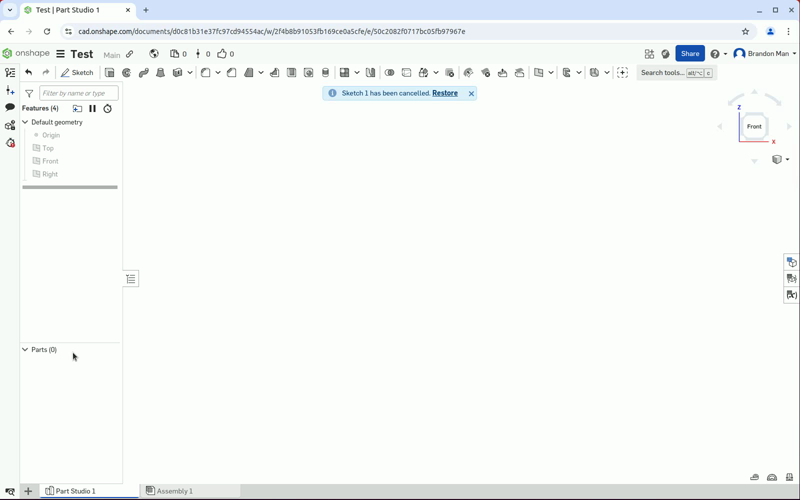
key_up(shift)
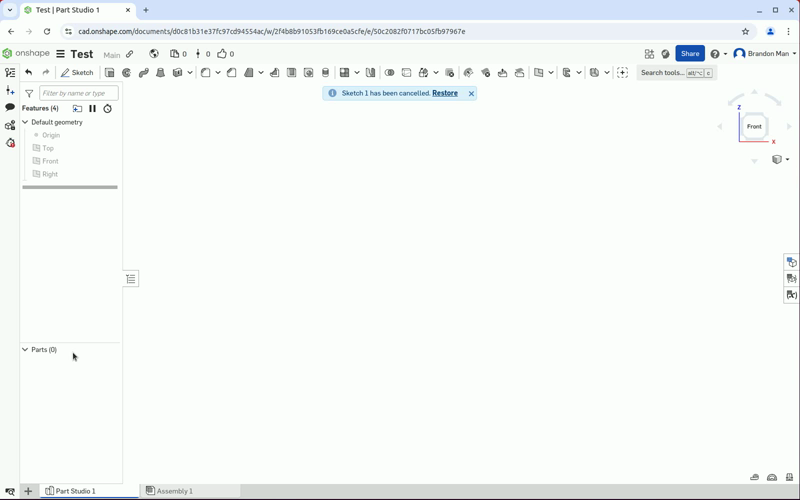
mouse_move(73, 352)
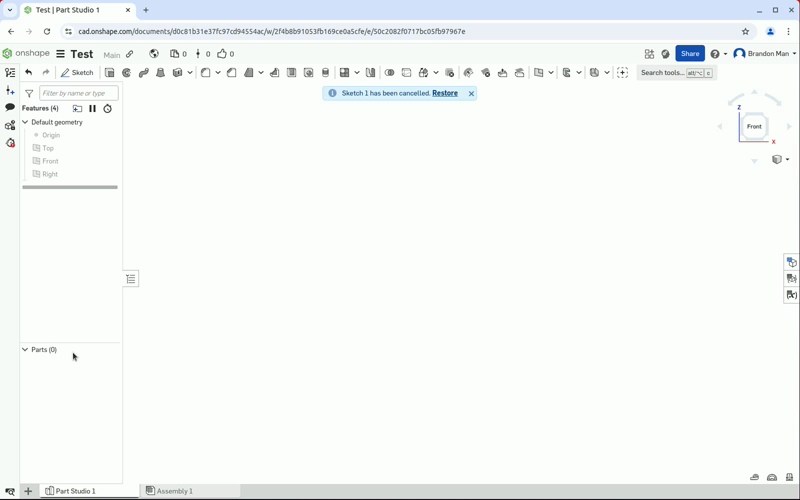
key(shift+y)
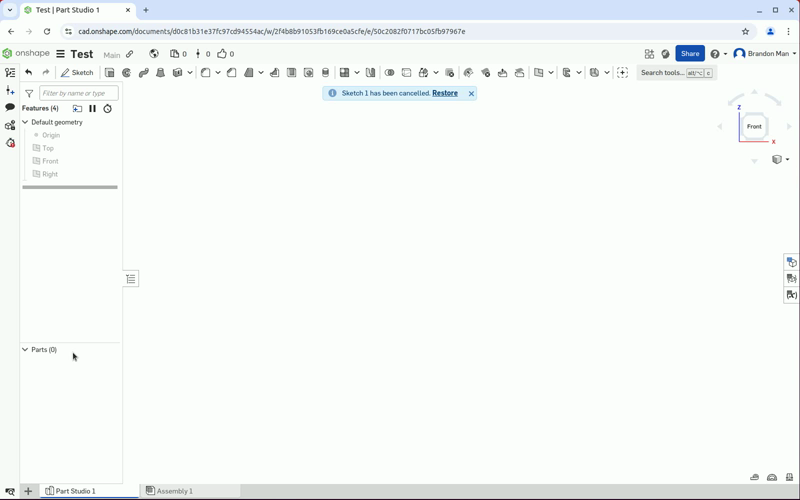
key(shift+s)
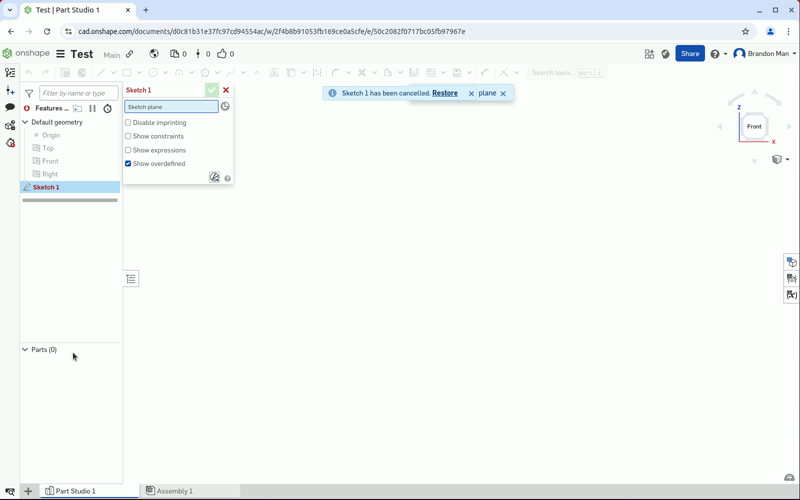
mouse_move(73, 163)
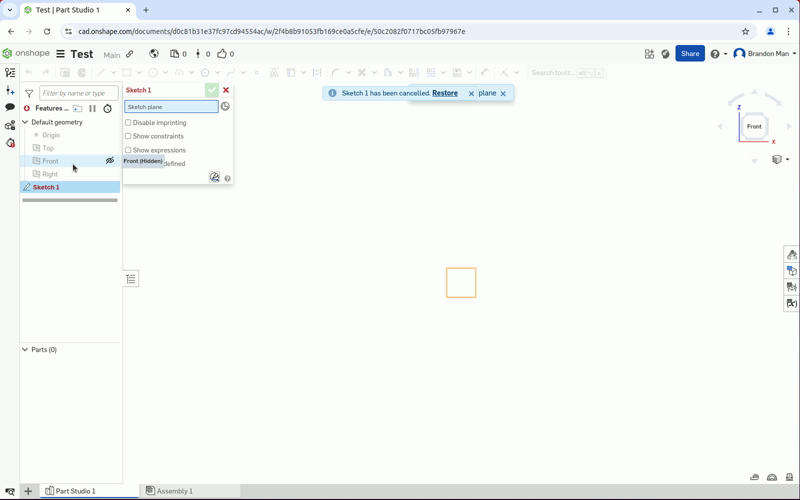
click(73, 163)
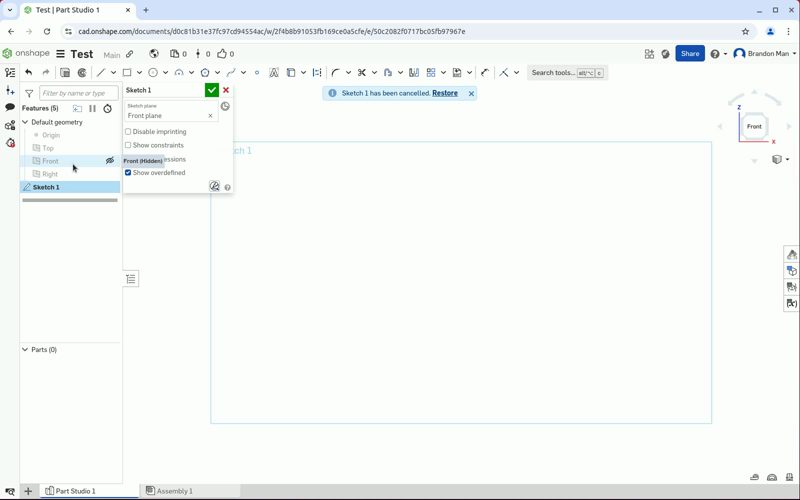
mouse_move(73, 352)
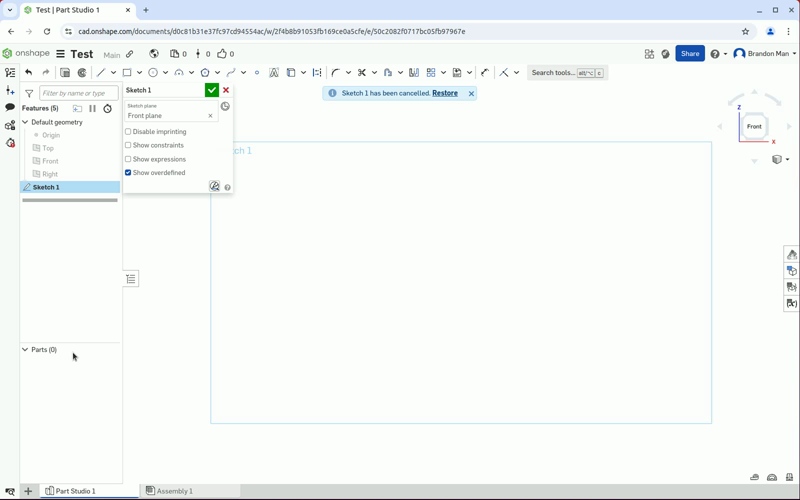
key(y)
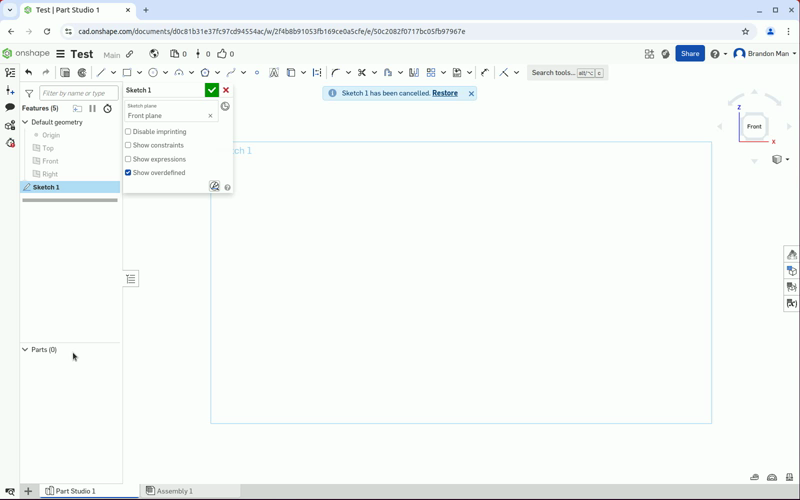
key(c)
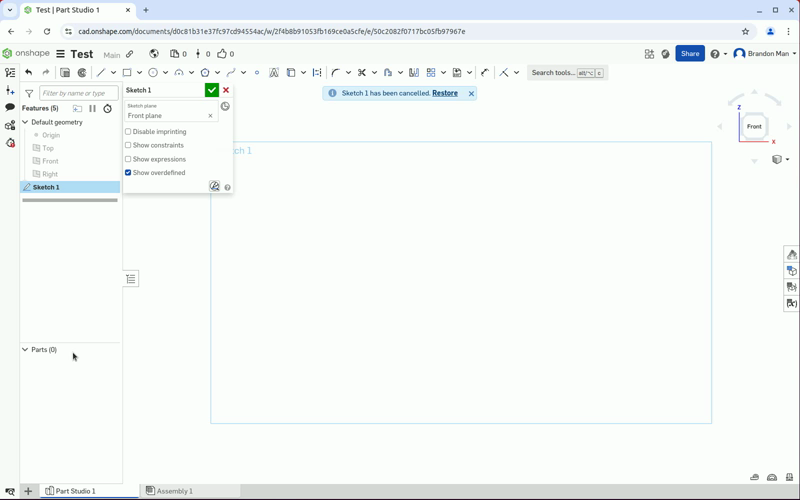
key_down(shift)
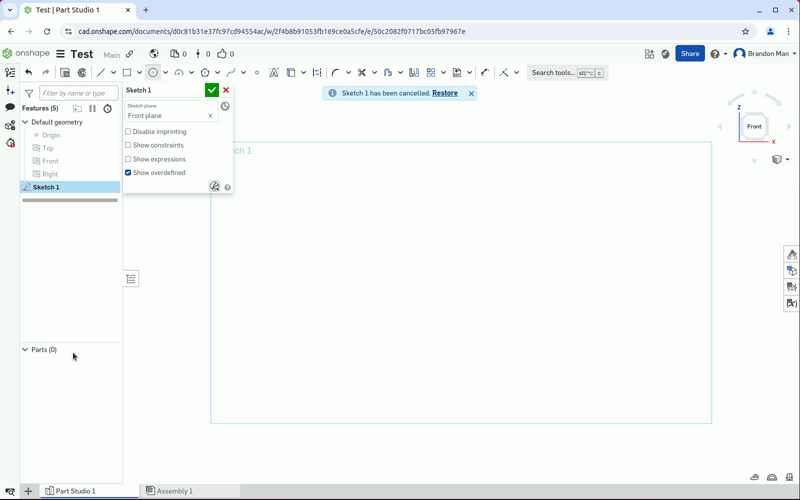
mouse_move(461, 282)
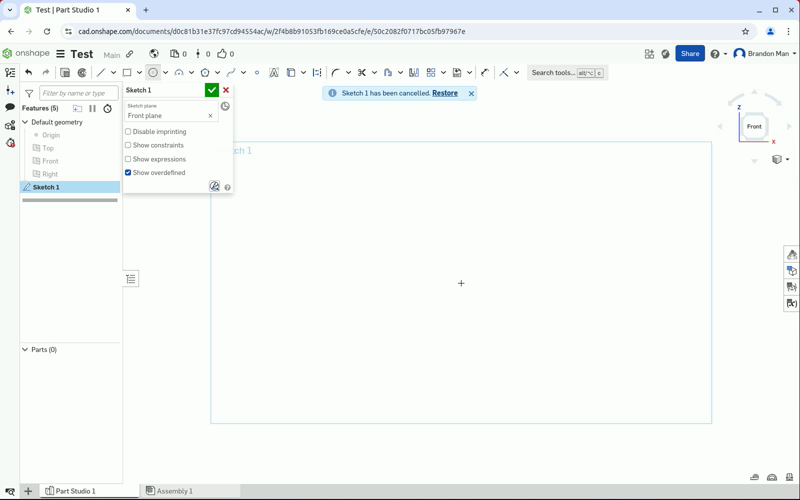
click(461, 282)
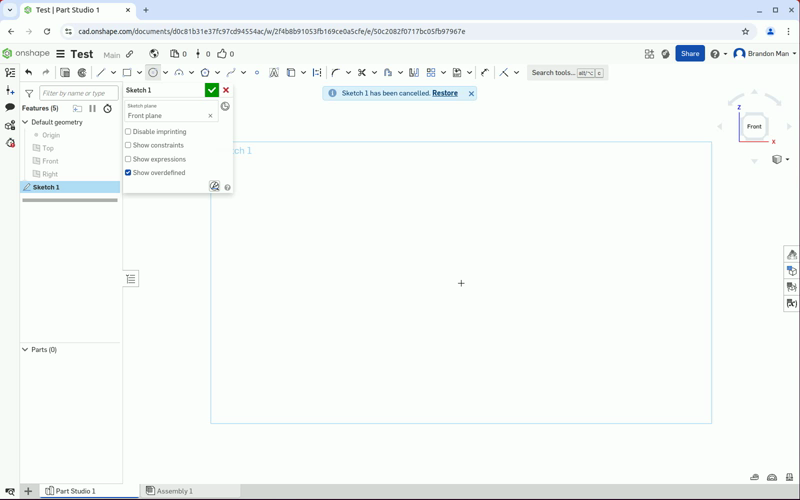
key_up(shift)
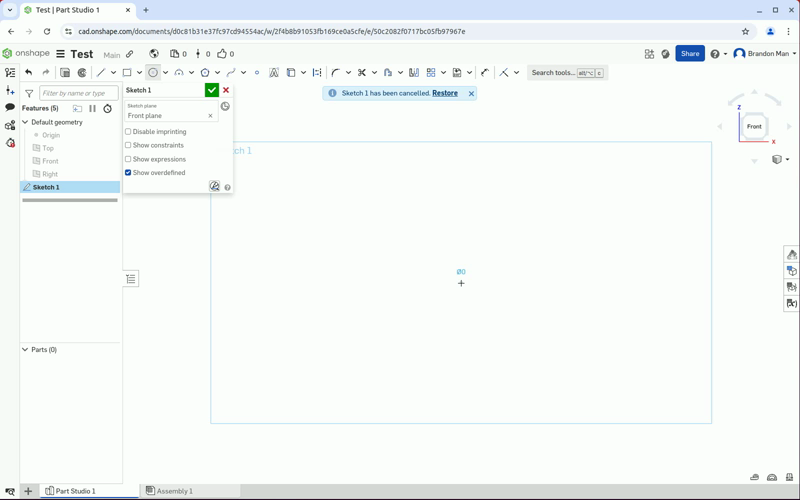
mouse_move(499, 282)
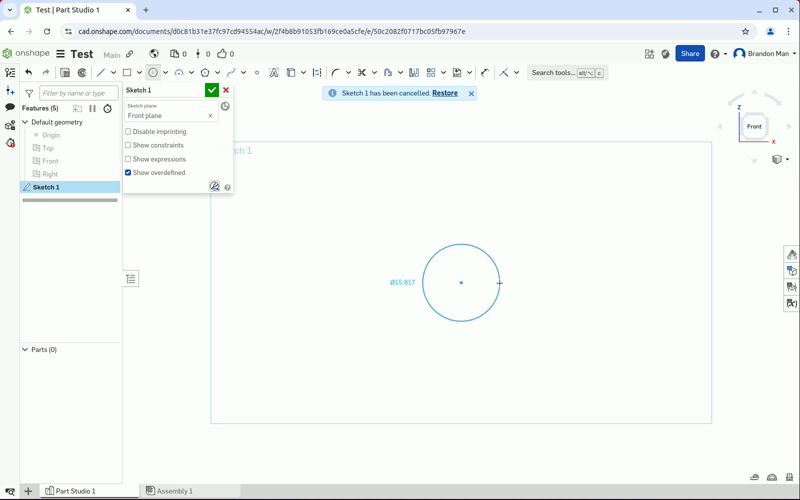
click(499, 282)
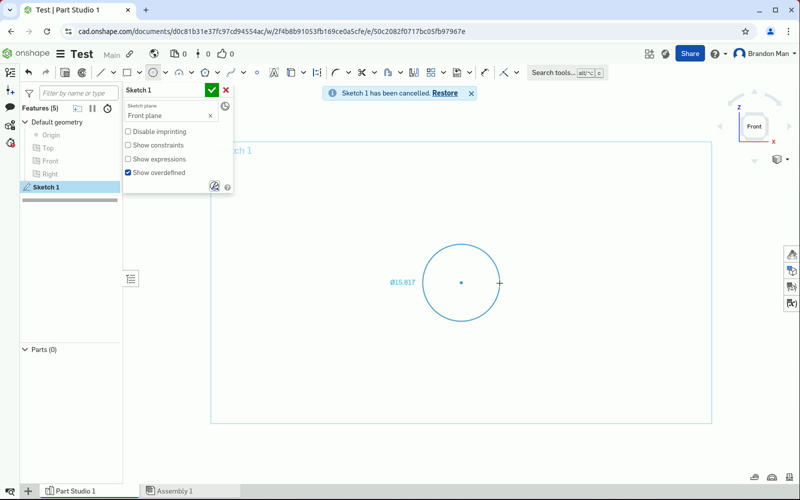
key(esc)
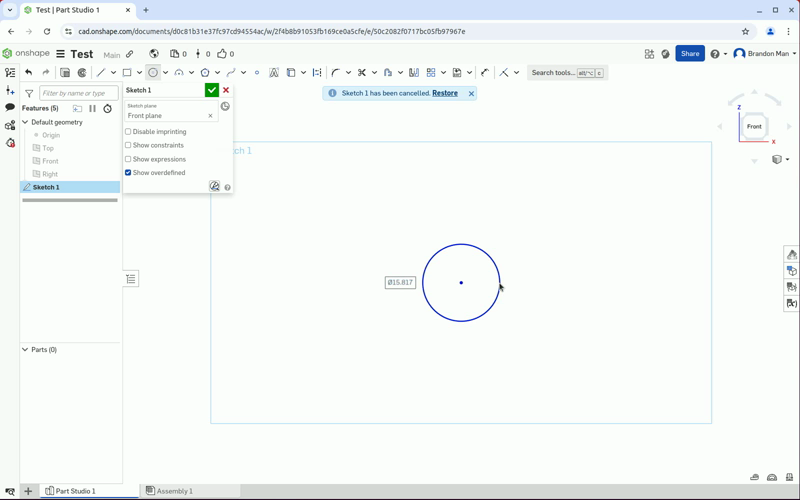
mouse_move(489, 288)
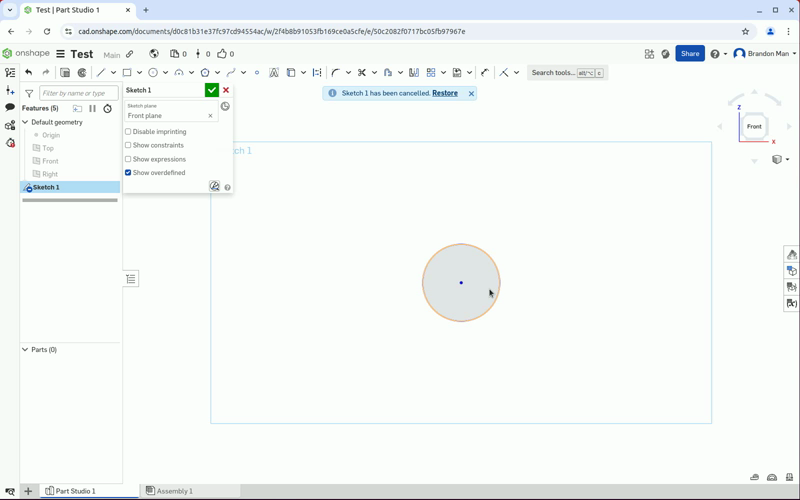
click(489, 288)
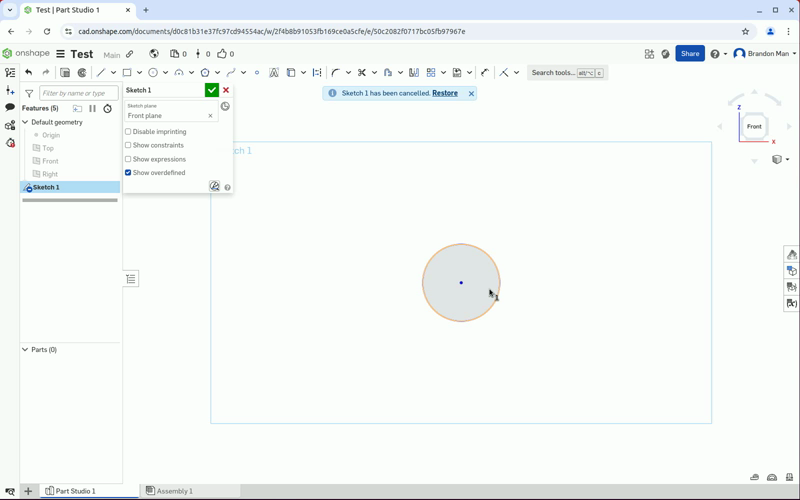
mouse_move(73, 352)
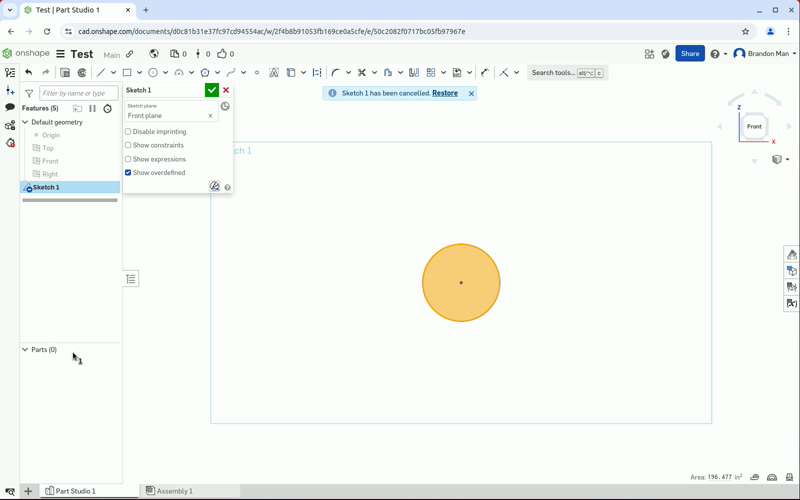
key(shift+y)
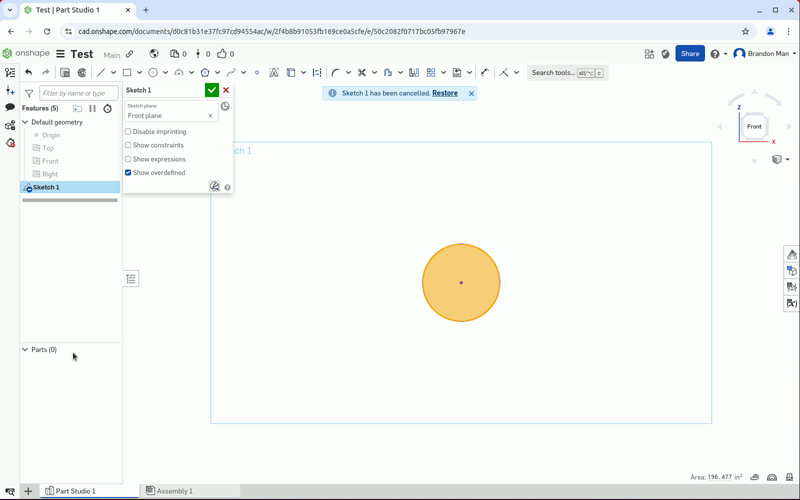
key(shift+e)
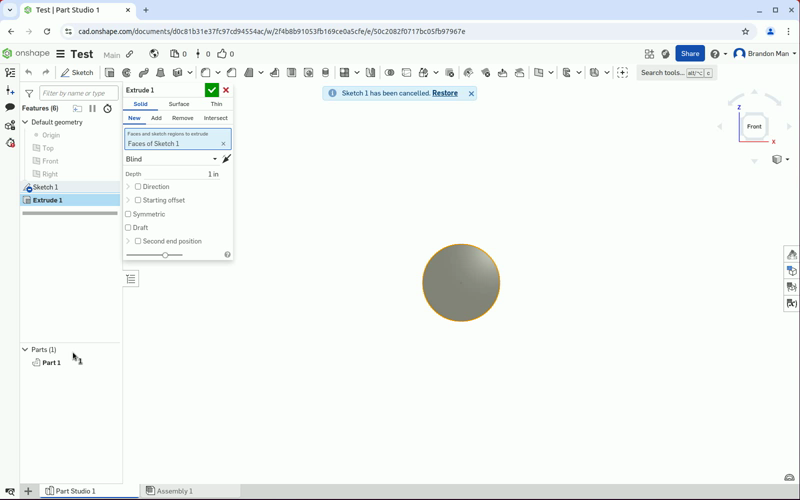
mouse_move(143, 106)
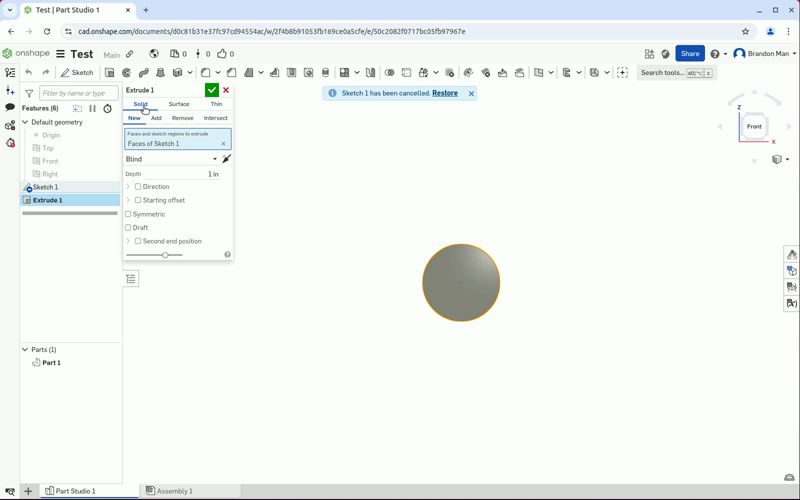
click(143, 106)
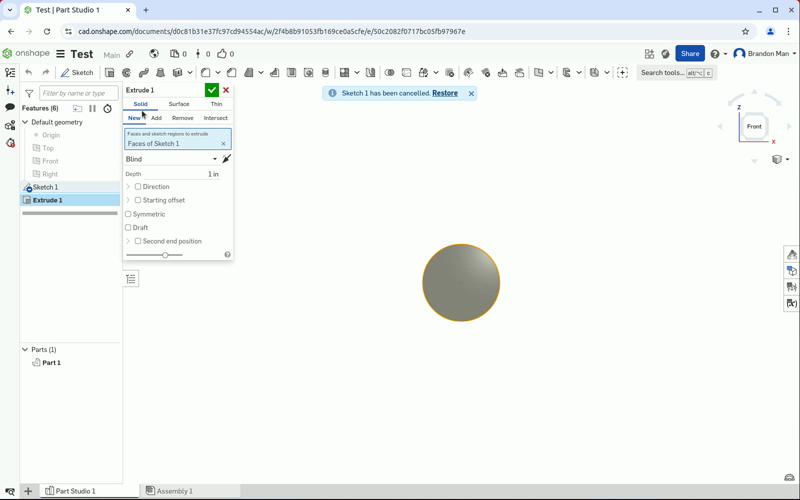
mouse_move(137, 120)
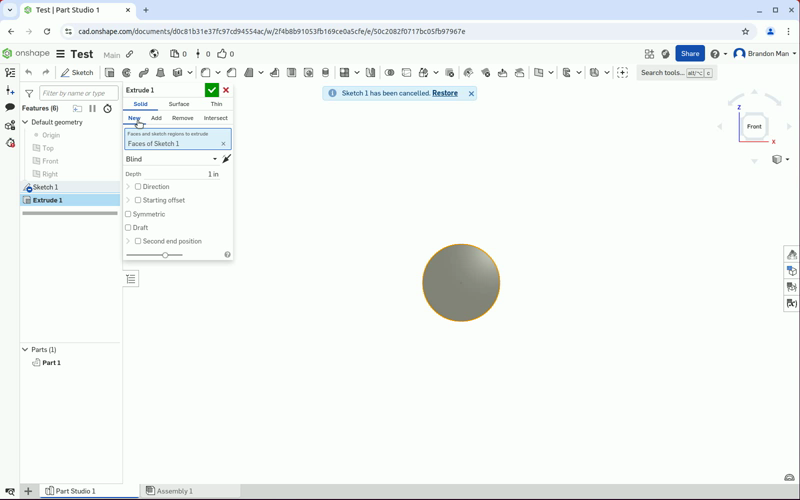
click(137, 120)
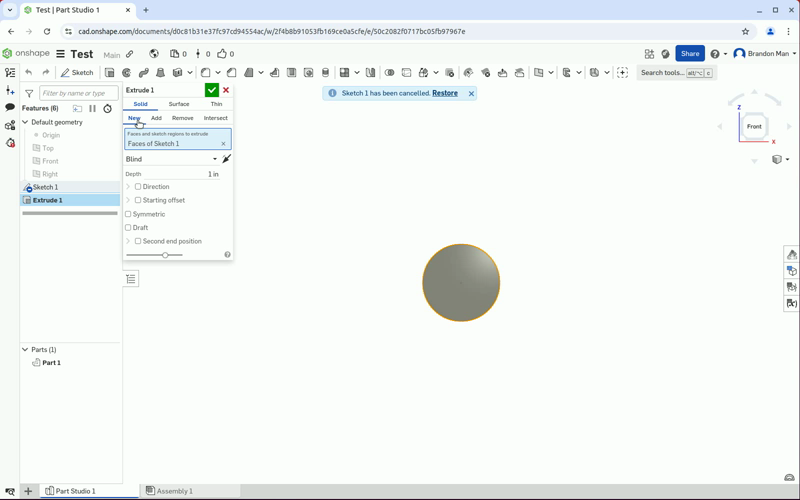
key(tab, 4)
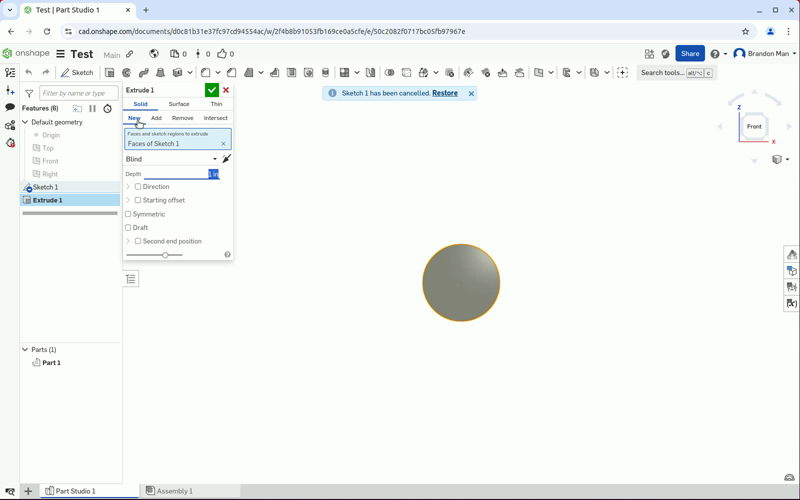
text(23.108)
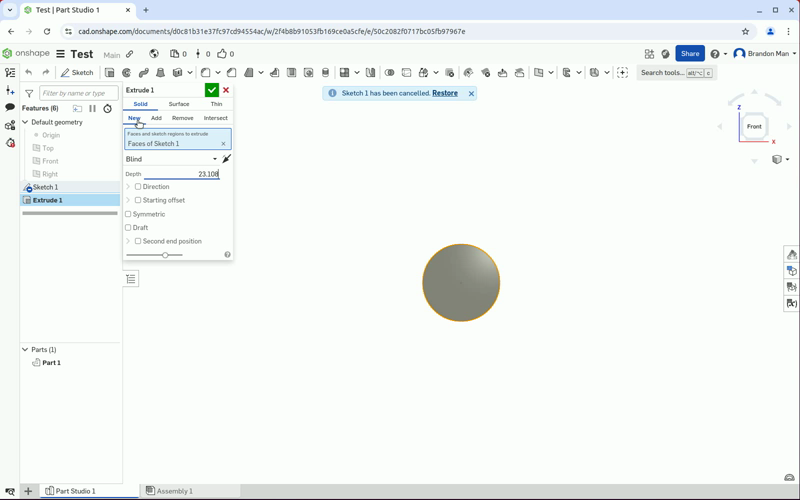
key(enter)
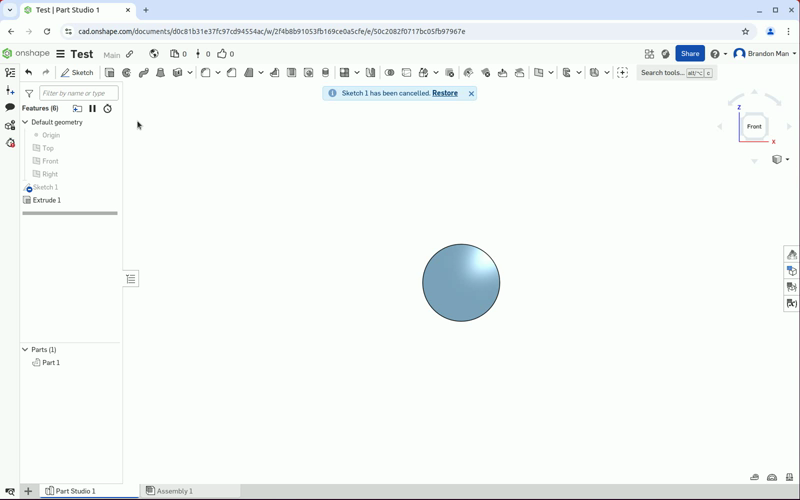
key(shift+h)
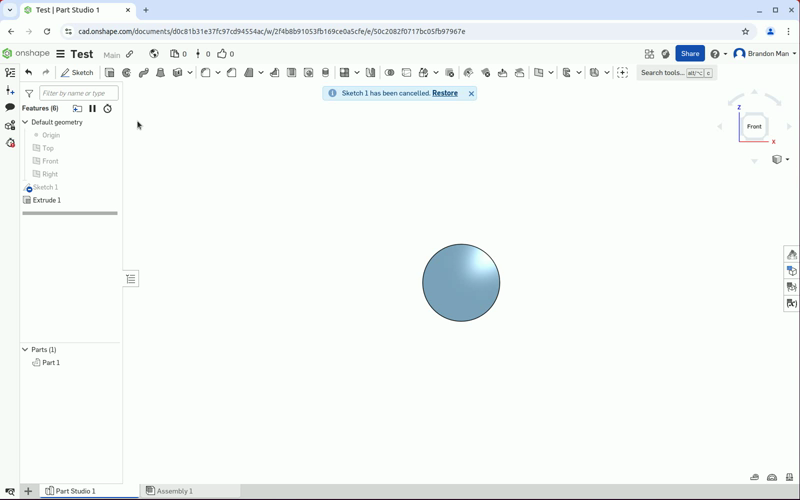
key(shift+h)
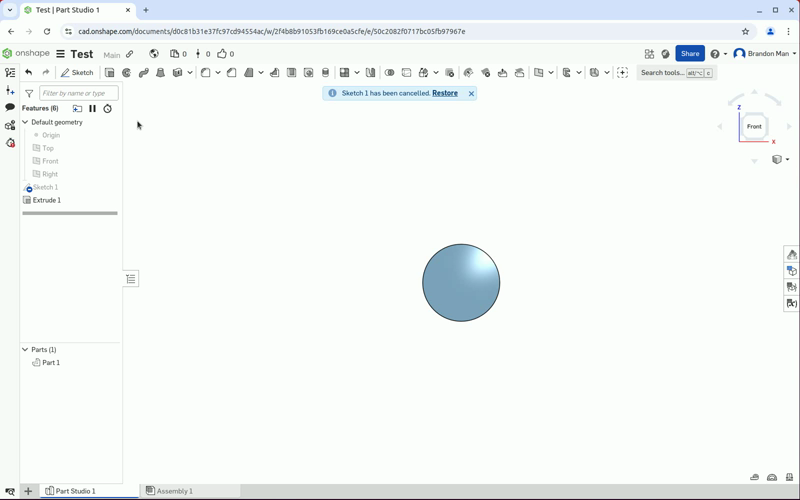
mouse_move(73, 189)
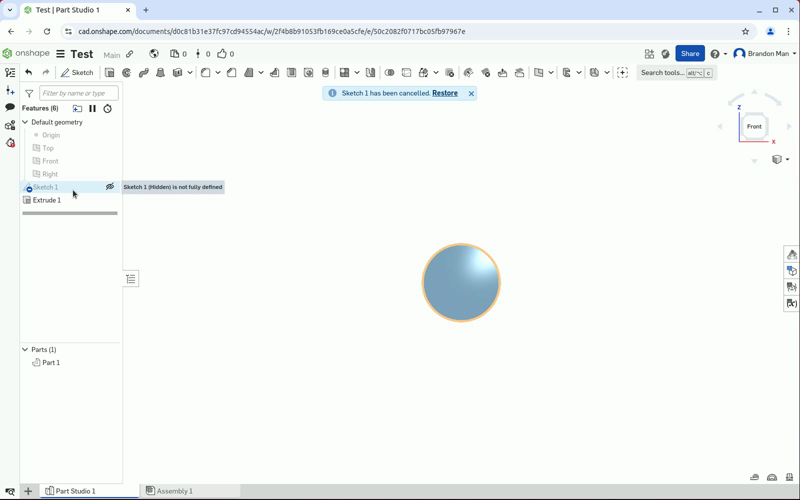
click(73, 189)
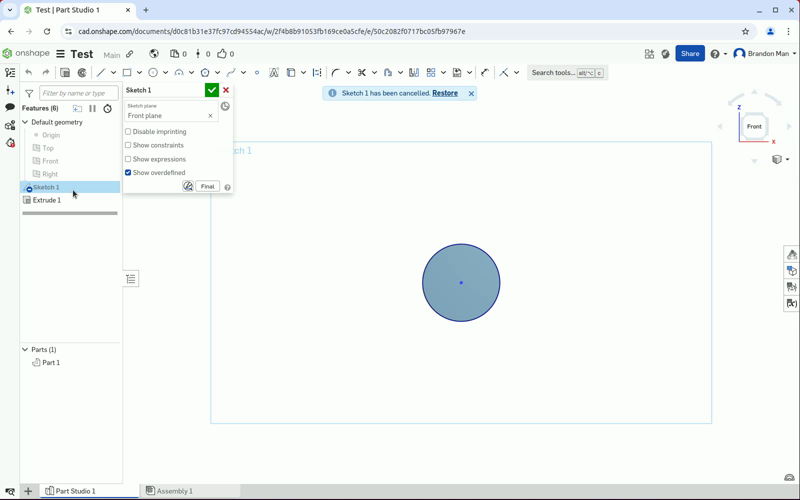
mouse_move(229, 92)
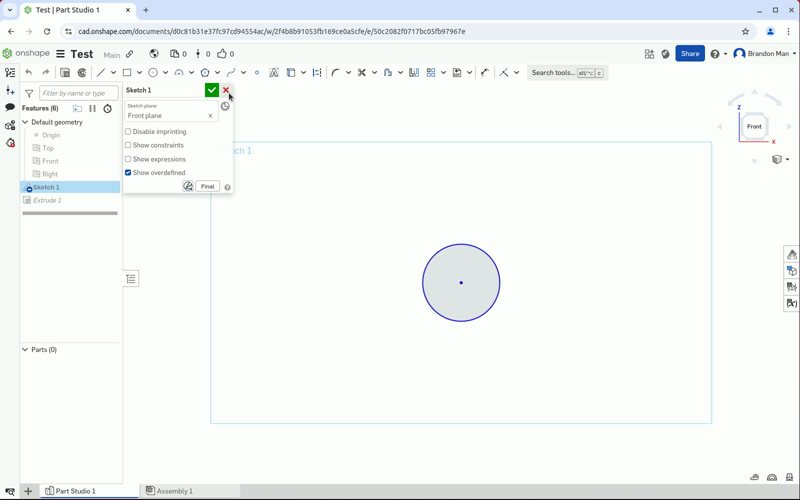
click(229, 92)
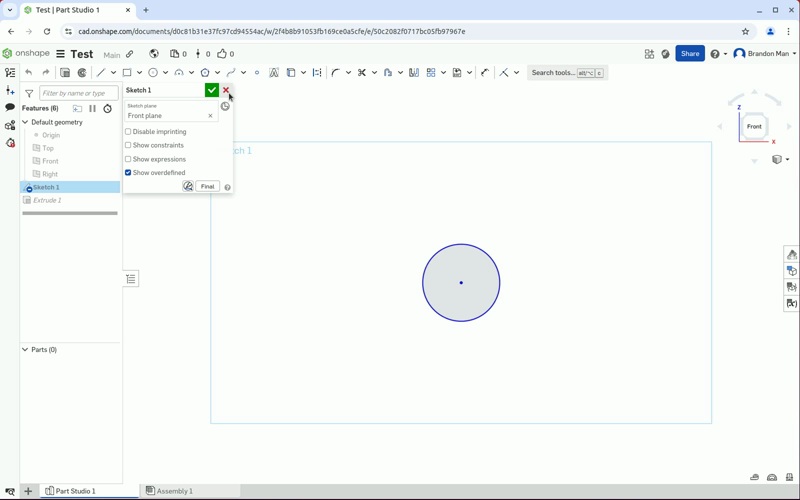
key(shift+s)
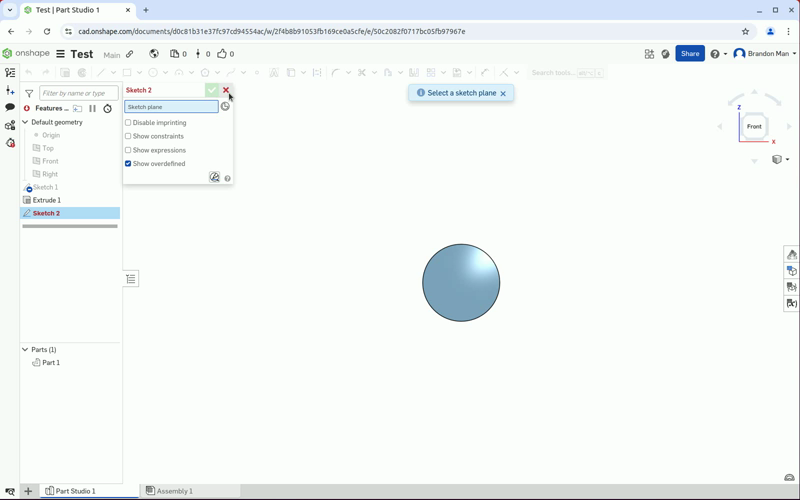
mouse_move(73, 163)
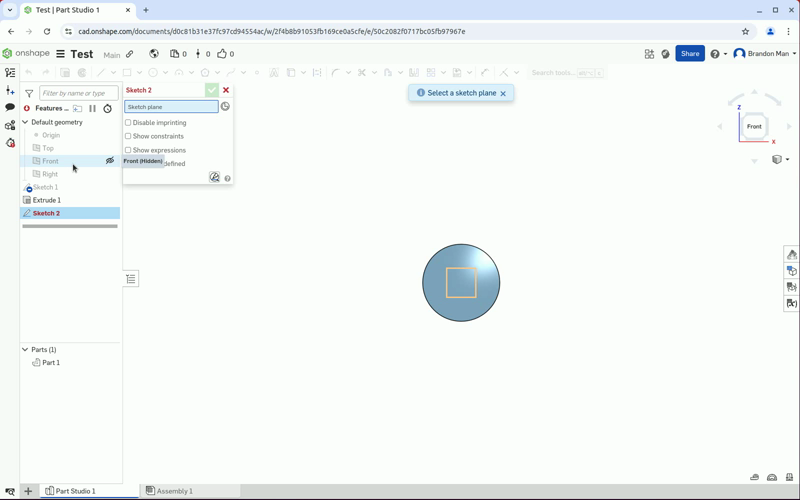
click(73, 163)
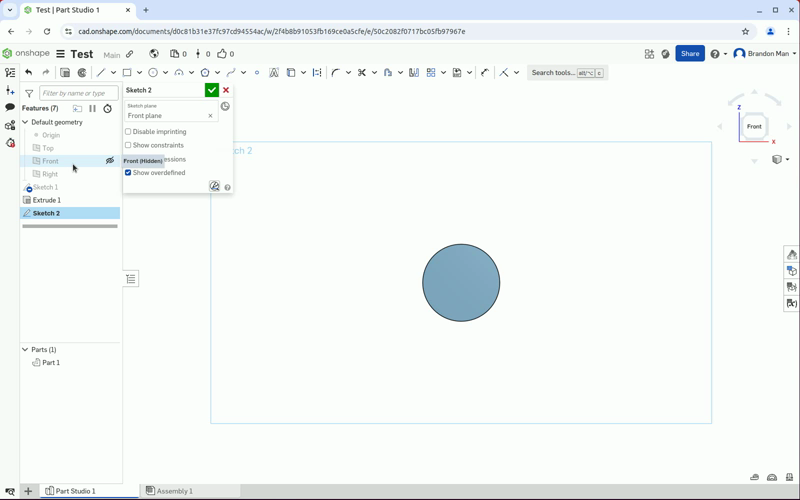
mouse_move(73, 352)
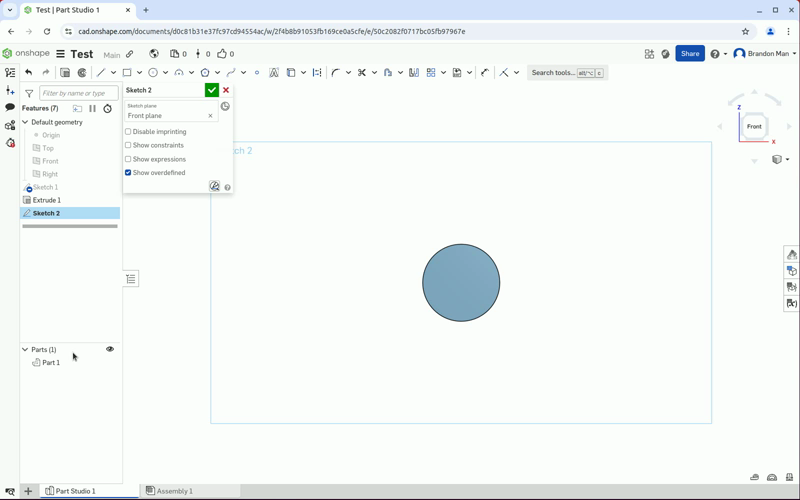
key(y)
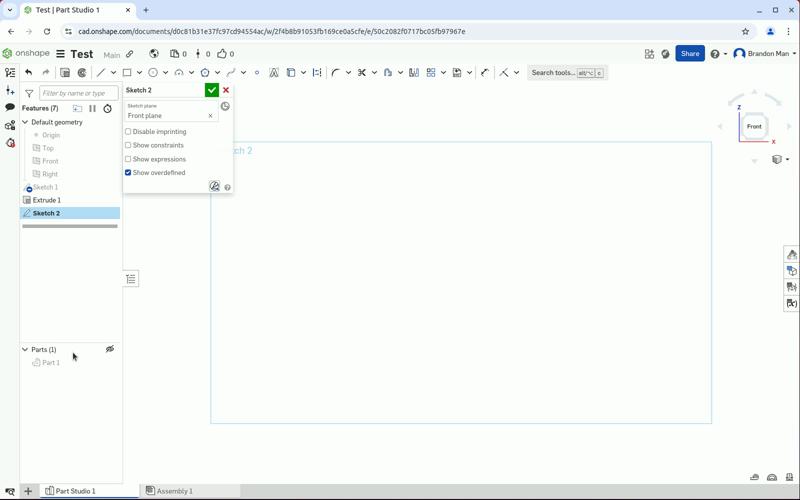
key(l)
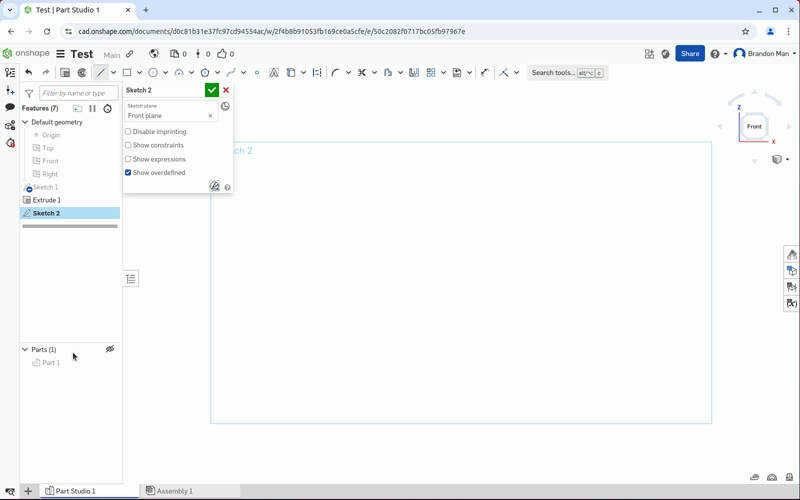
key_down(shift)
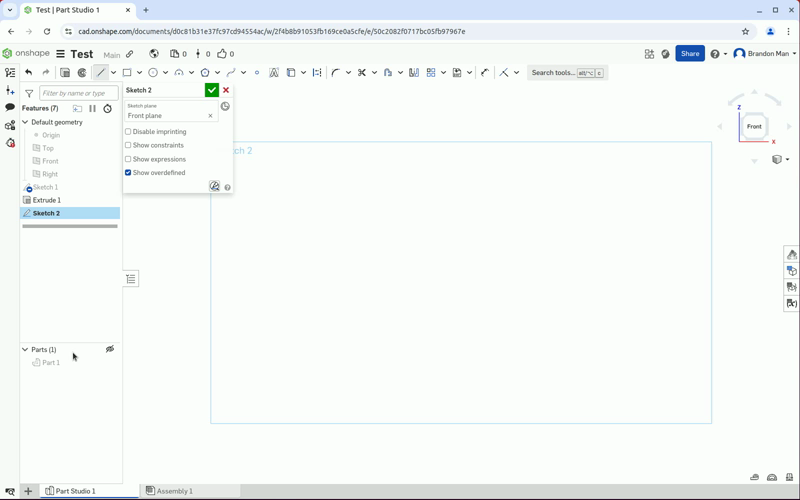
mouse_move(451, 327)
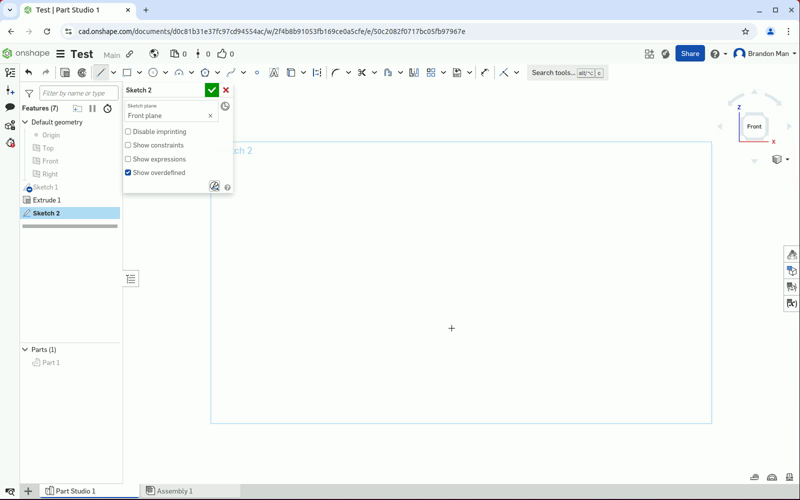
click(451, 327)
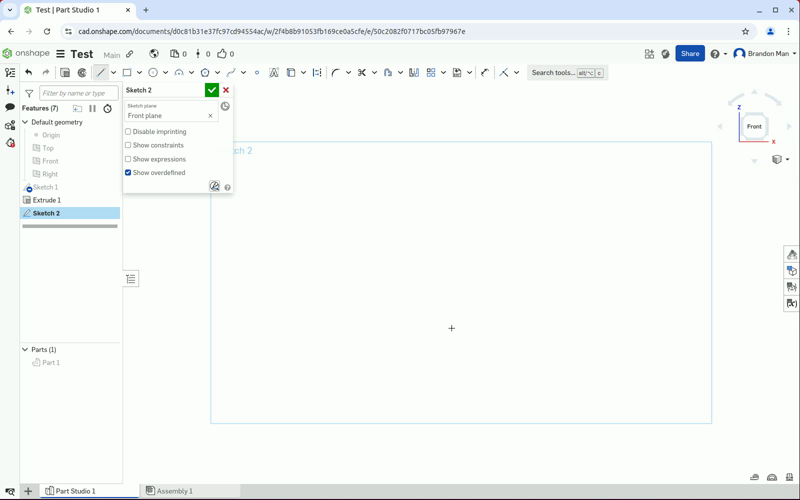
key_up(shift)
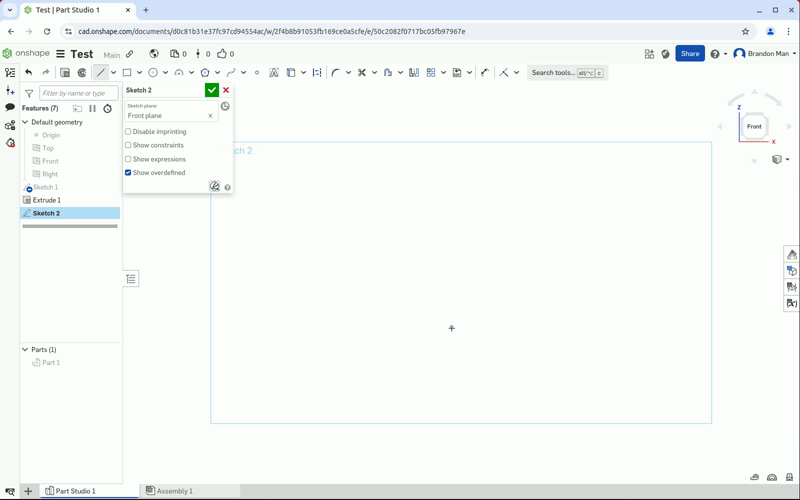
key_down(shift)
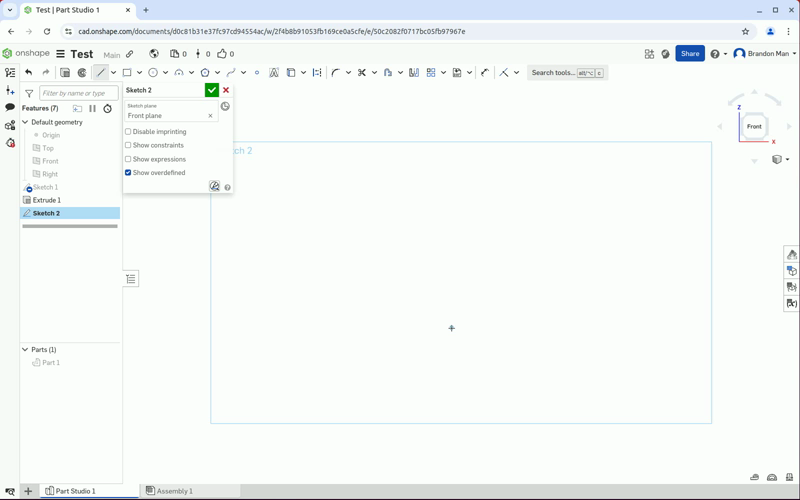
mouse_move(481, 327)
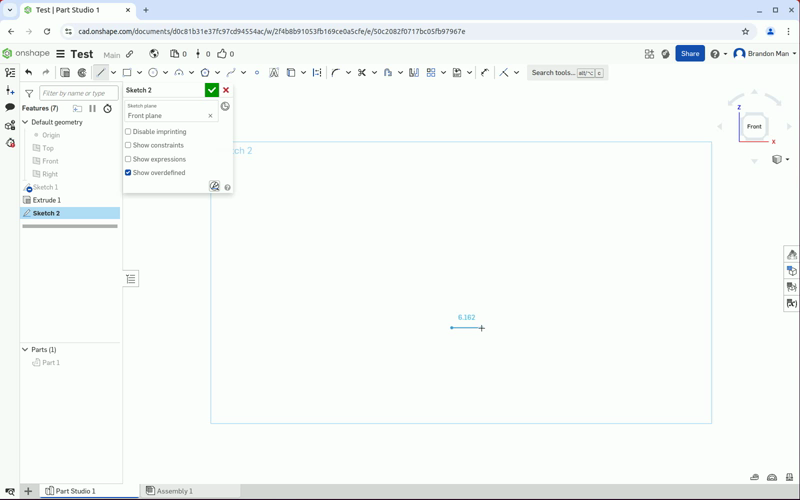
mouse_move(471, 327)
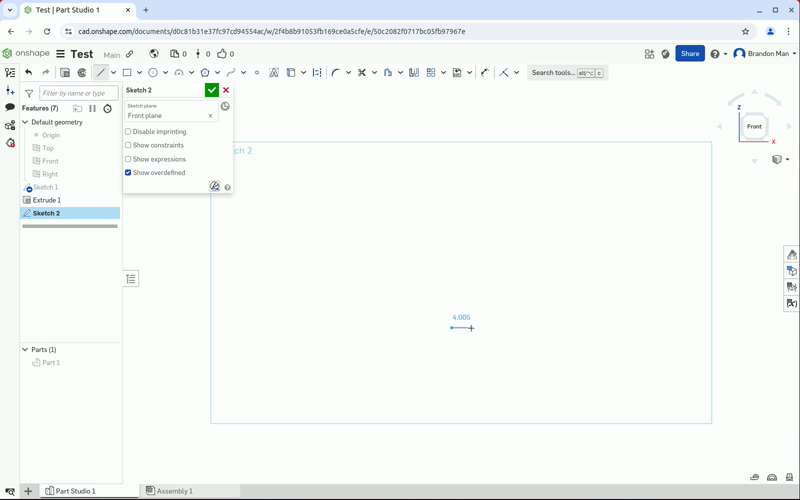
click(471, 327)
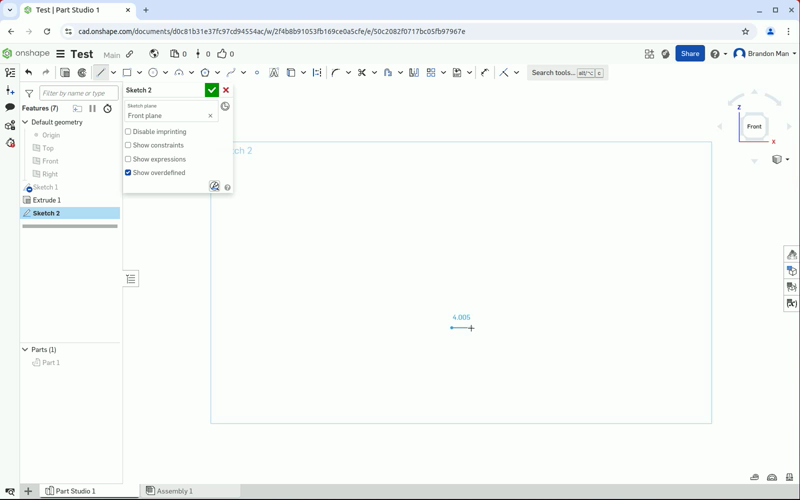
key_up(shift)
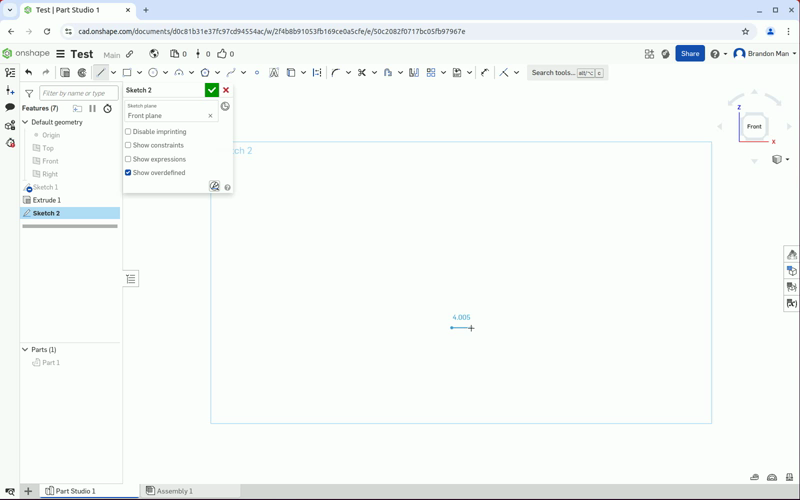
key_down(shift)
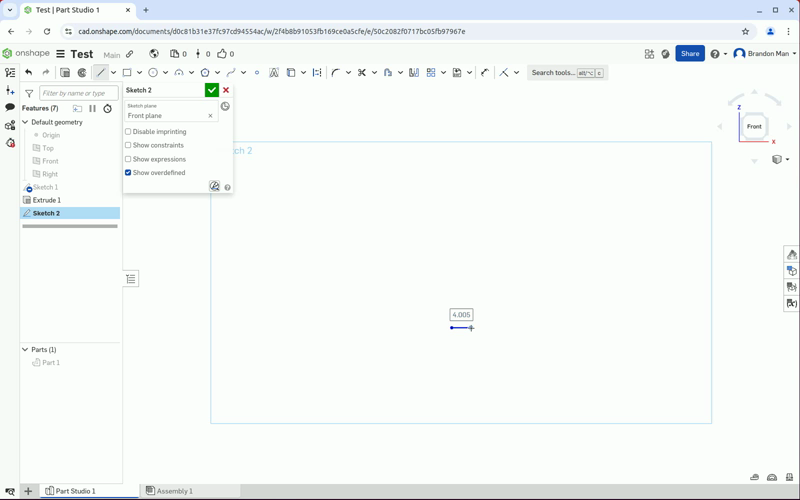
mouse_move(501, 327)
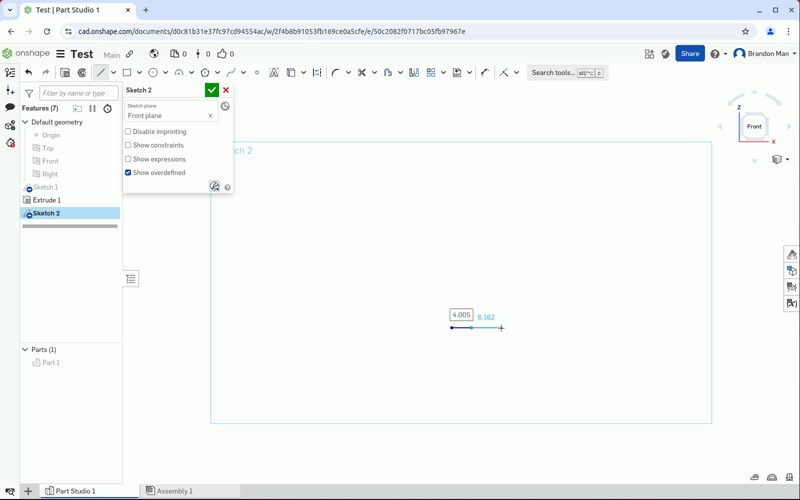
mouse_move(471, 318)
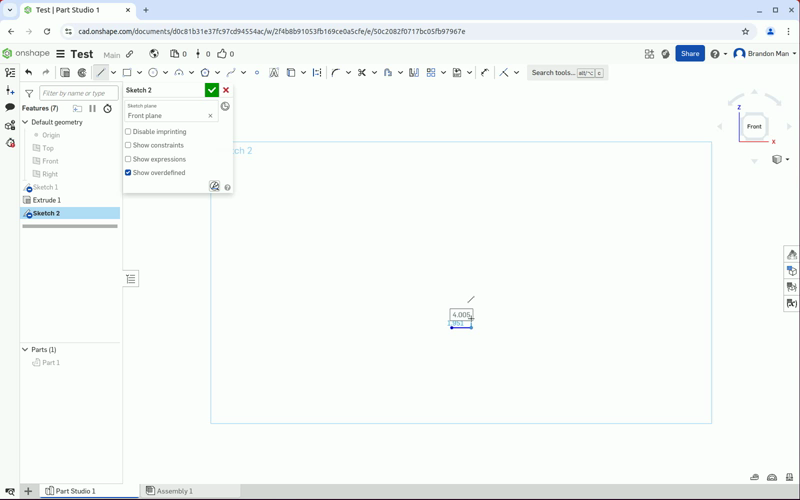
click(471, 318)
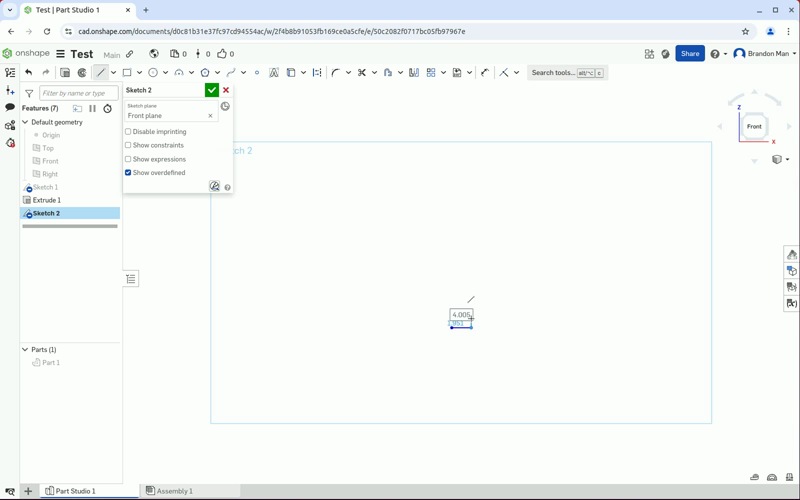
key_up(shift)
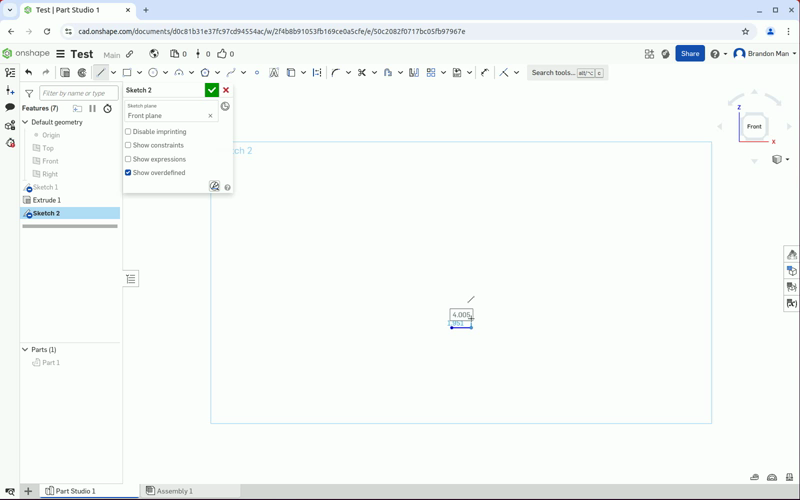
key(esc)
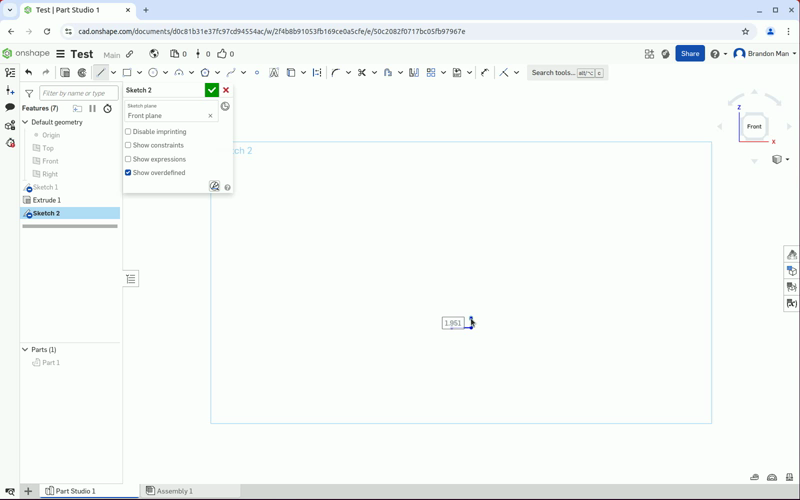
key(a)
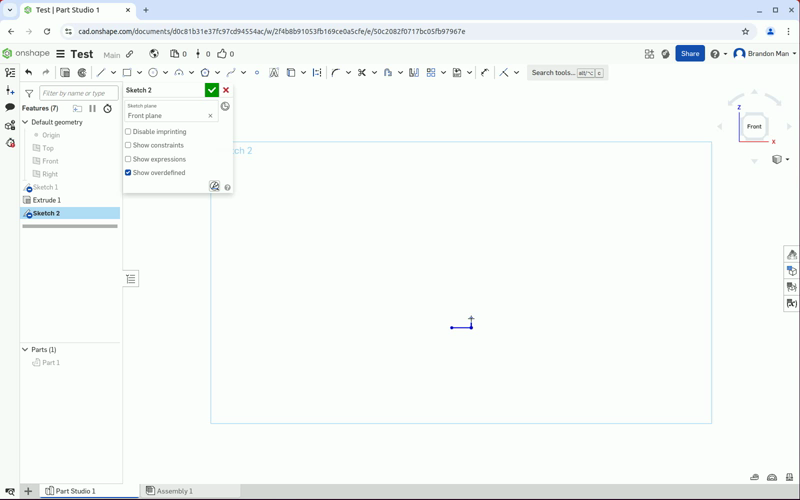
mouse_move(471, 318)
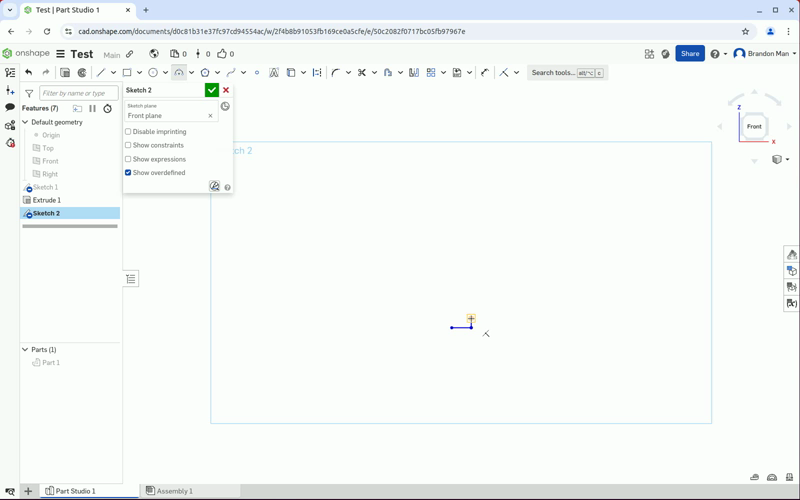
click(471, 318)
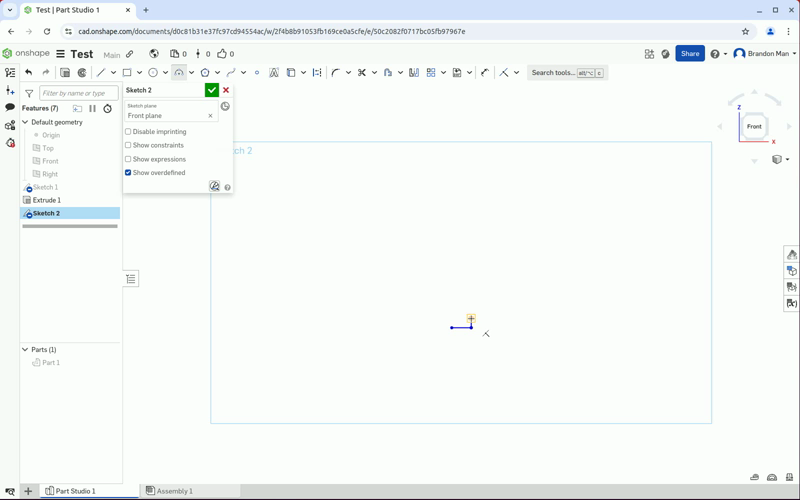
key_down(shift)
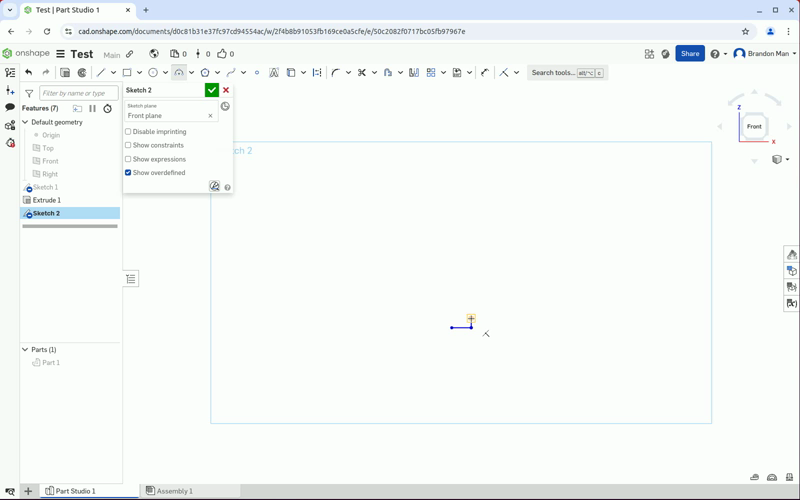
mouse_move(451, 318)
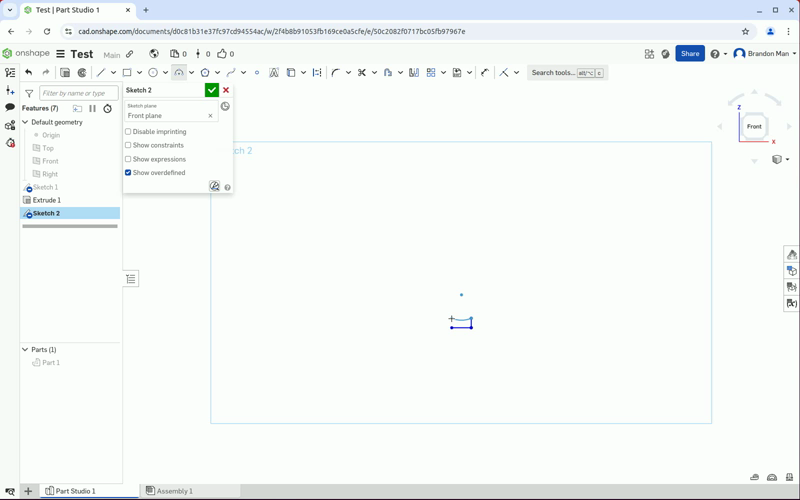
click(451, 318)
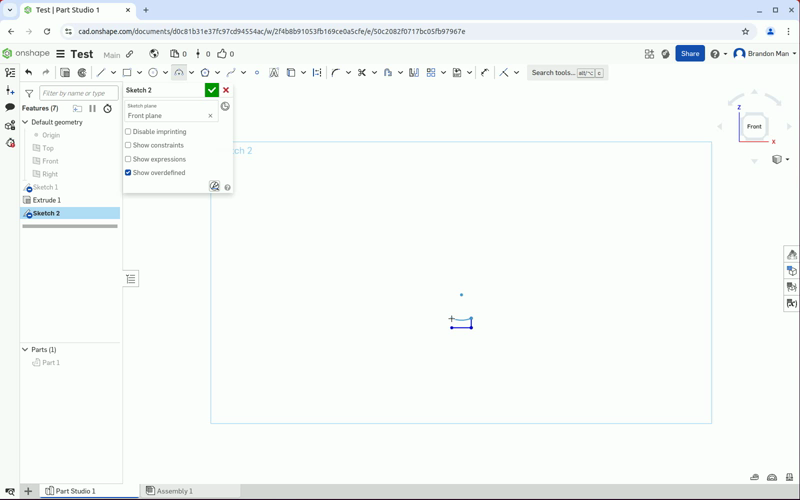
mouse_move(461, 319)
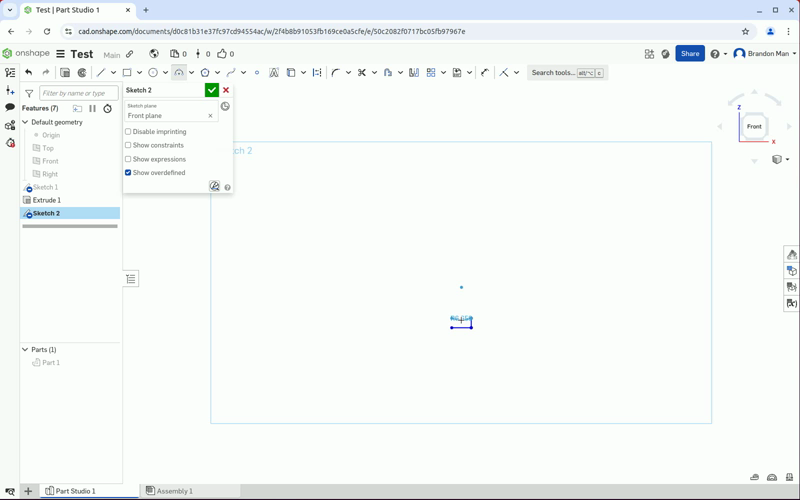
click(461, 319)
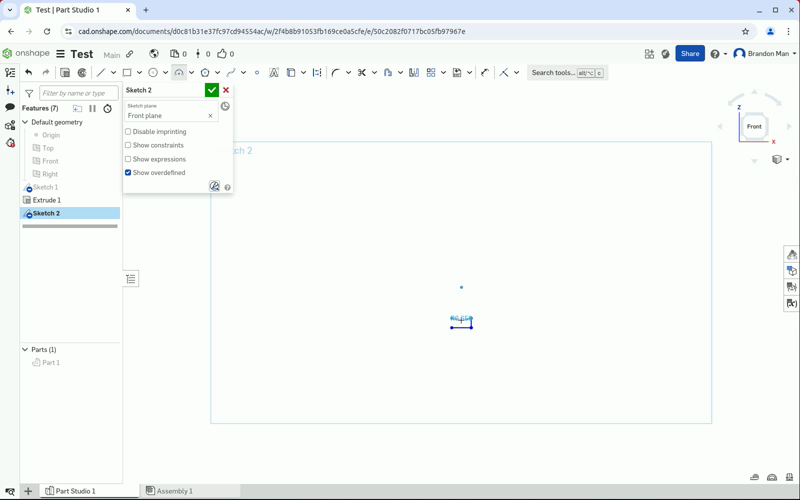
key_up(shift)
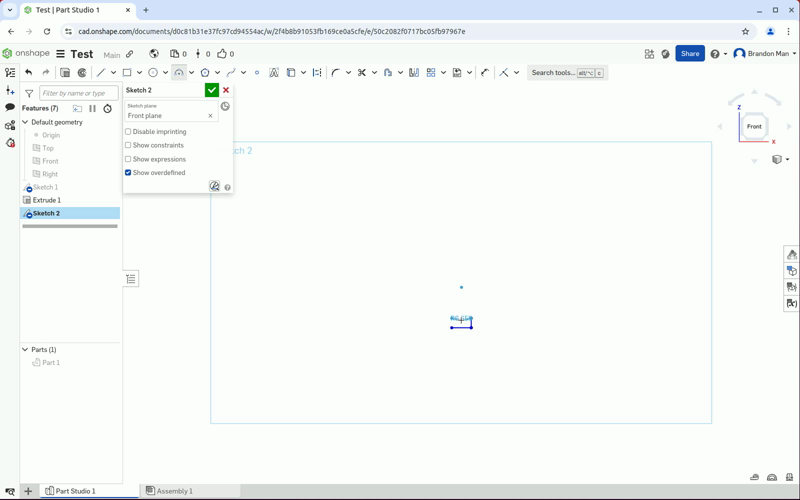
key(esc)
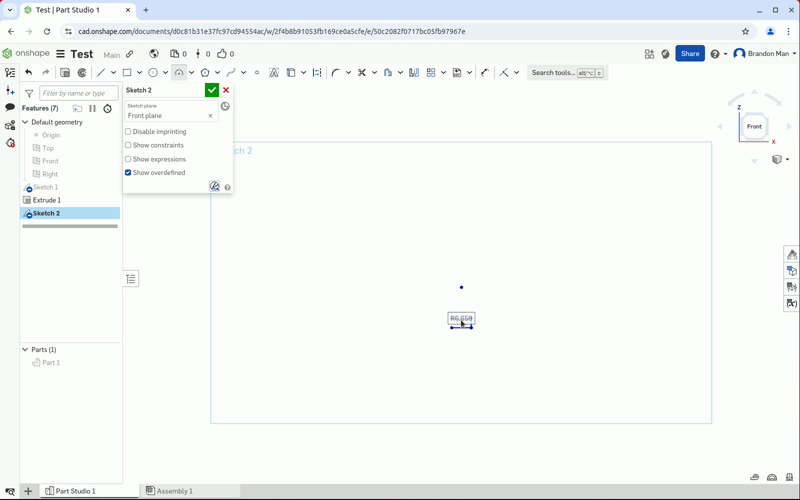
key(l)
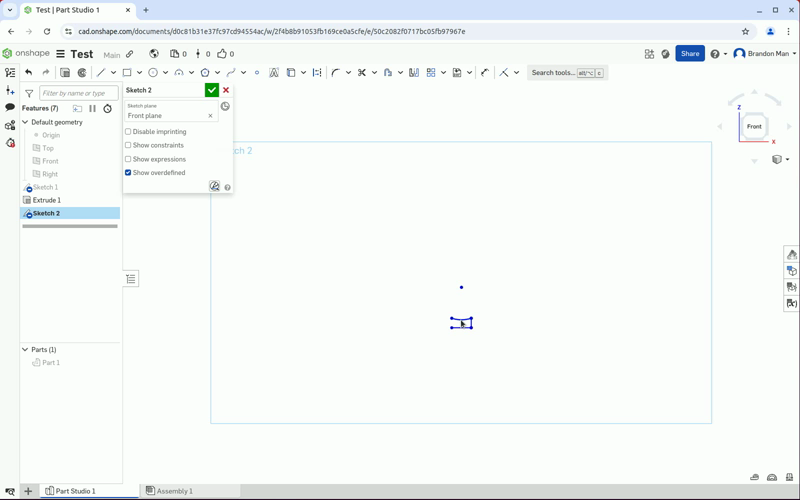
mouse_move(451, 318)
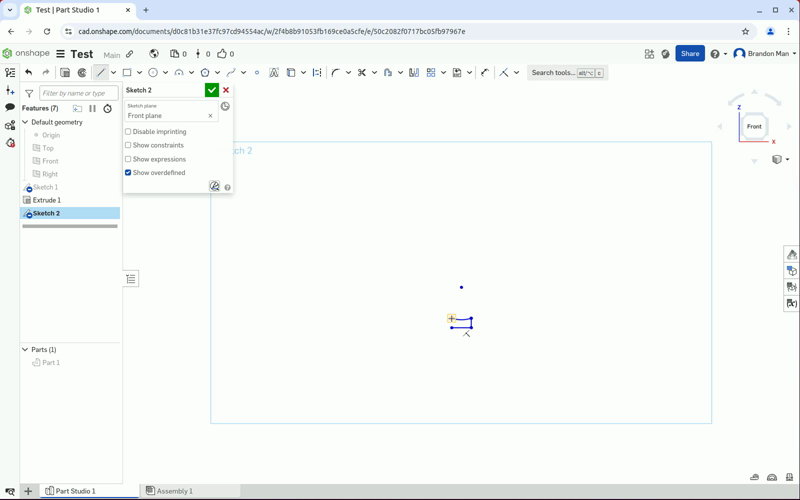
click(451, 318)
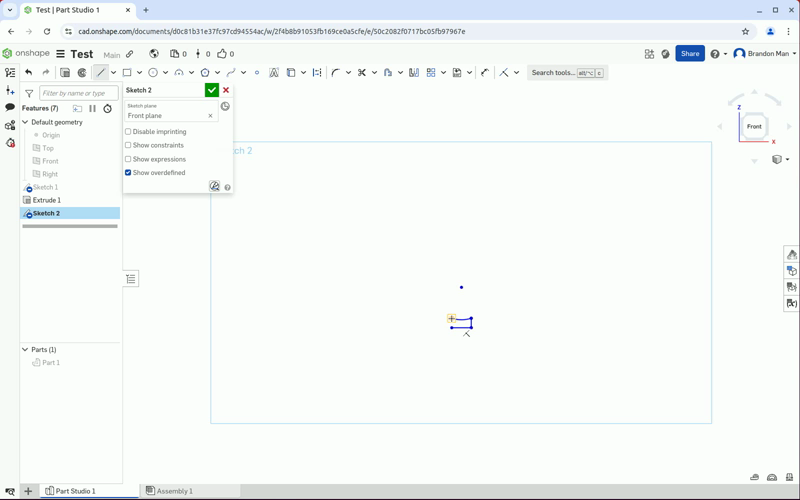
mouse_move(481, 318)
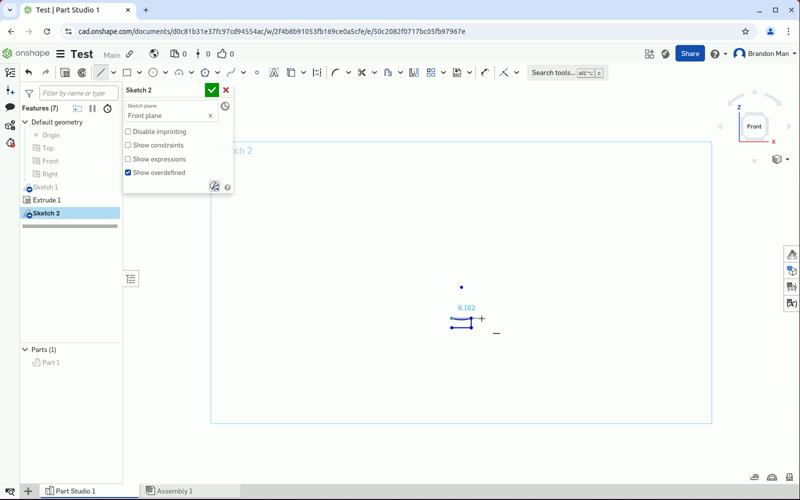
key_down(shift)
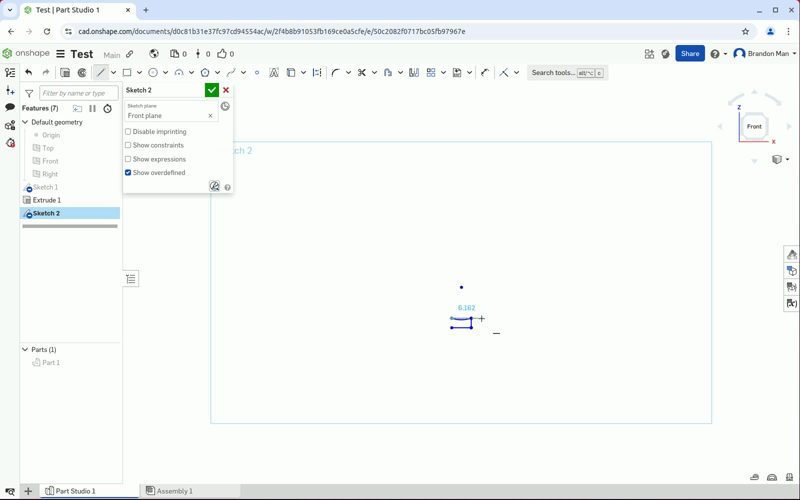
mouse_move(451, 327)
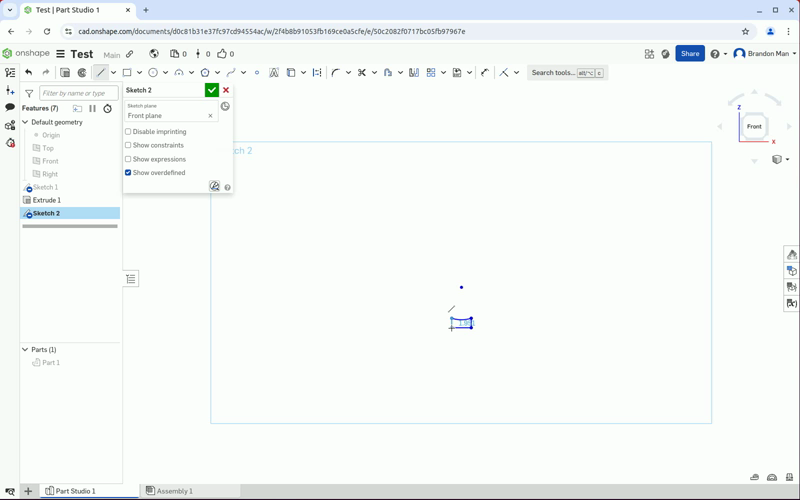
key_up(shift)
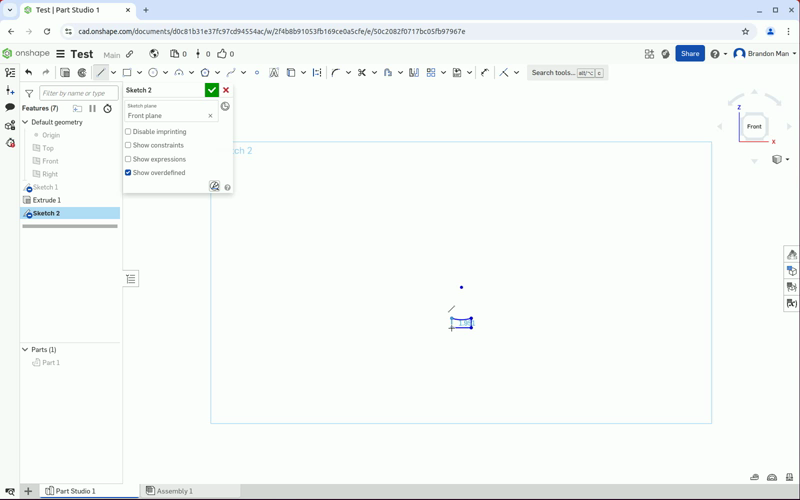
click(451, 327)
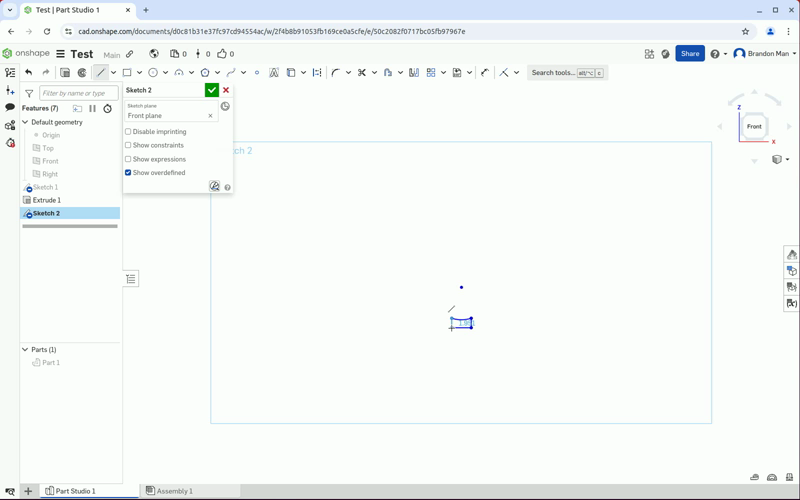
key(esc)
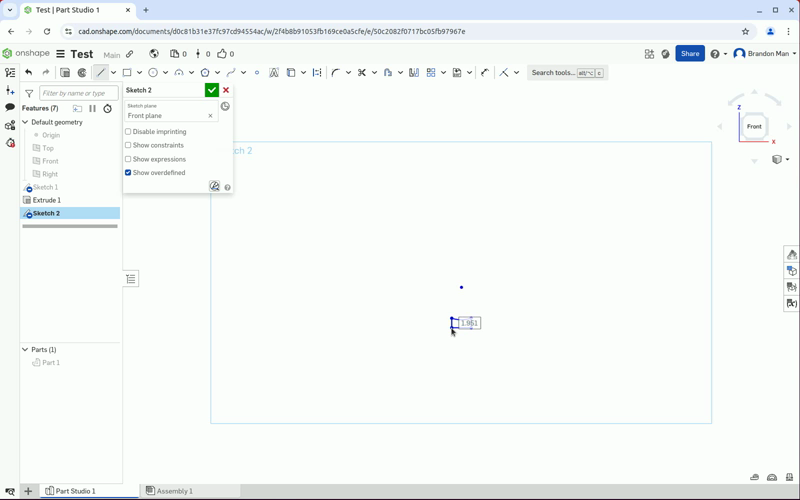
mouse_move(462, 326)
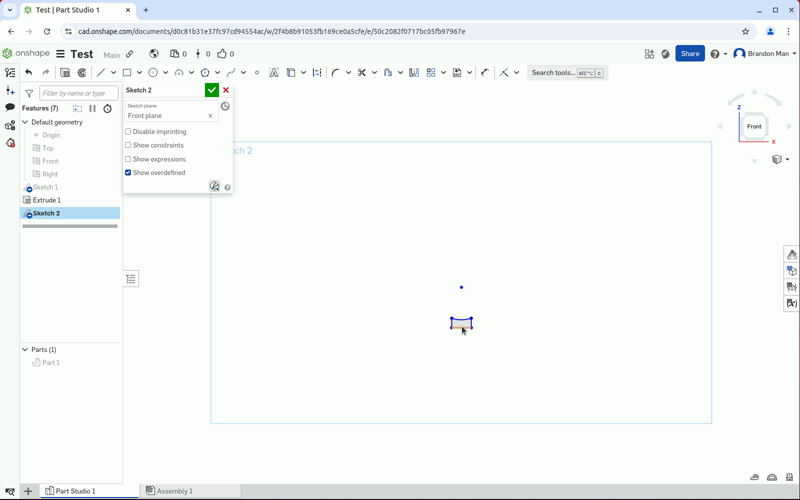
scroll(6)
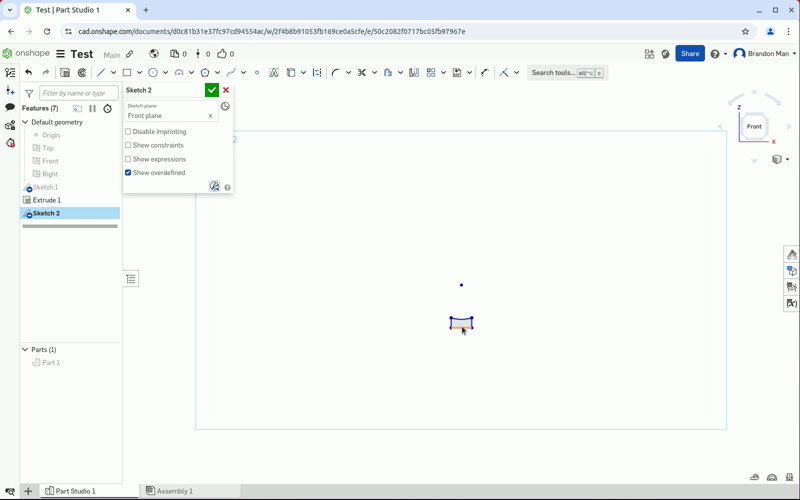
scroll(6)
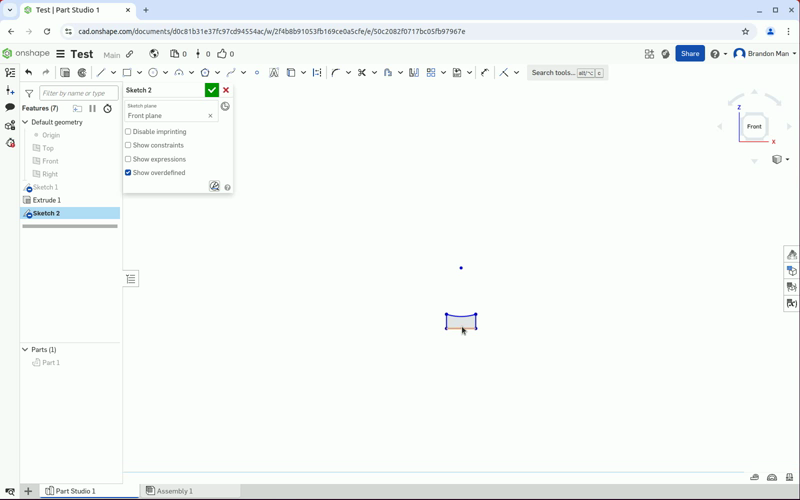
scroll(6)
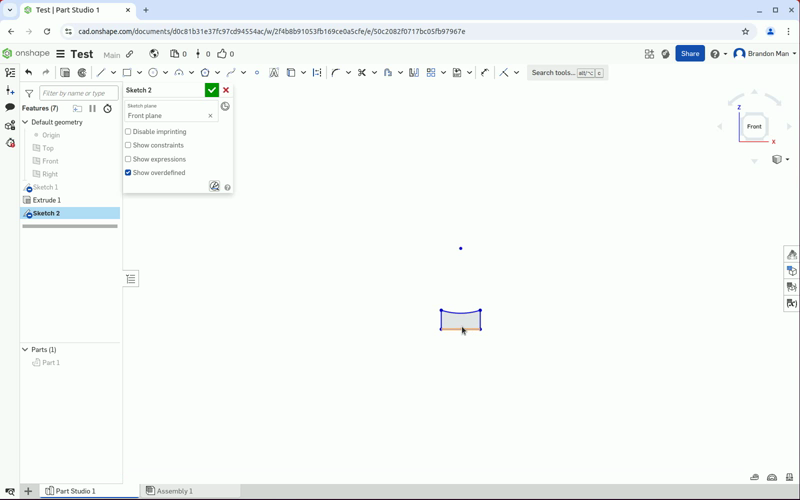
scroll(6)
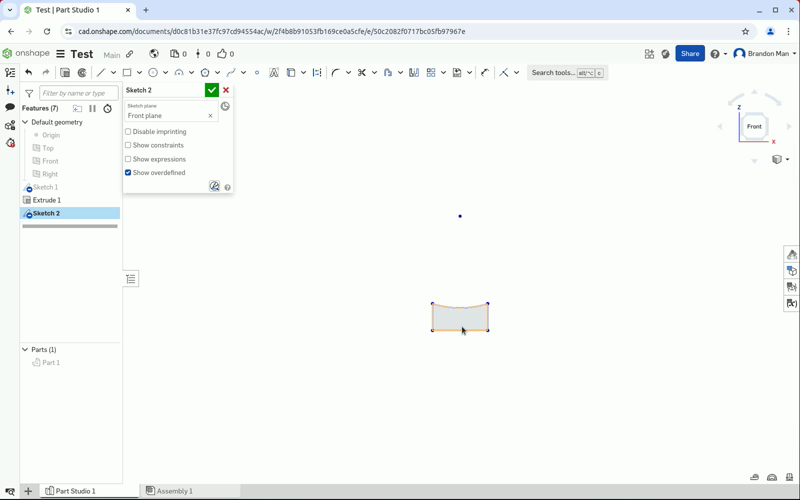
scroll(6)
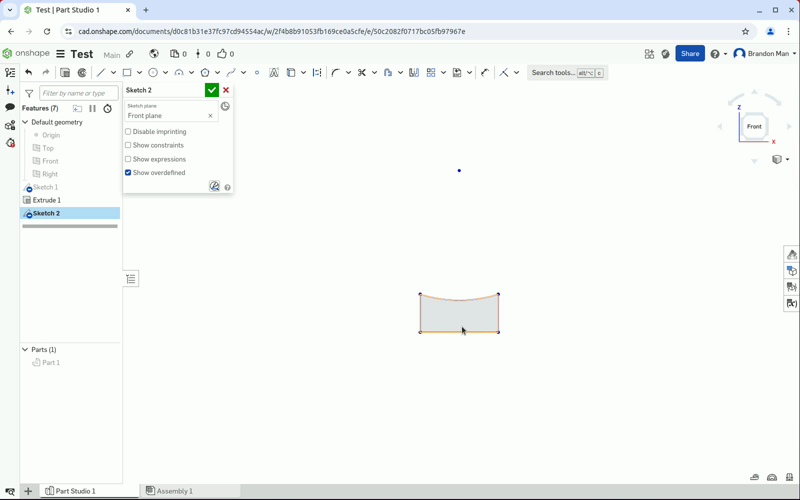
scroll(6)
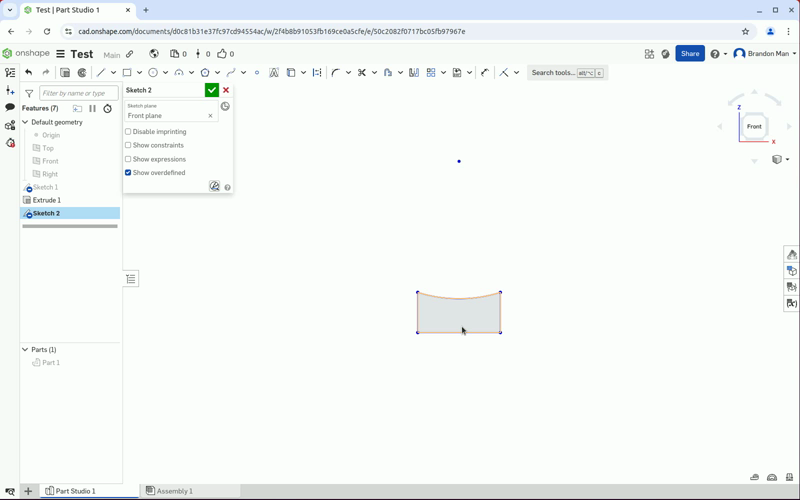
scroll(6)
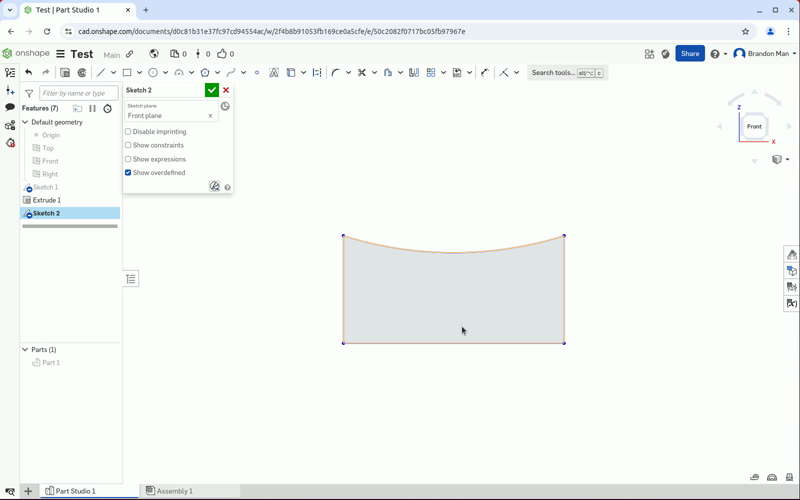
click(462, 326)
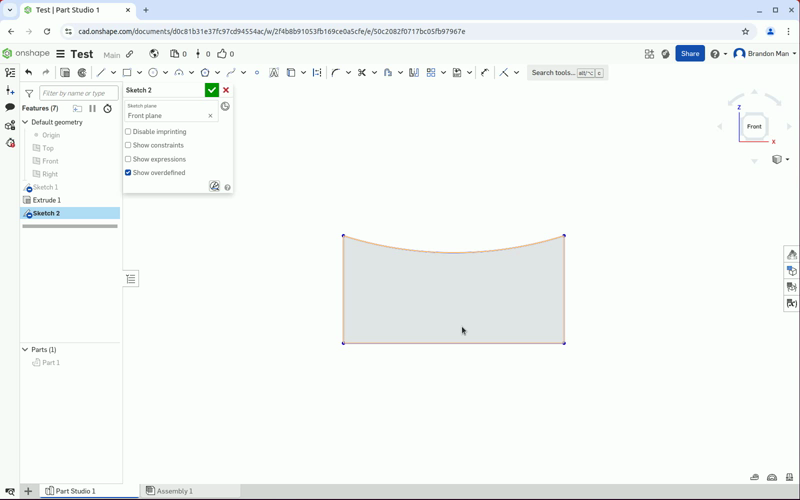
scroll(-6)
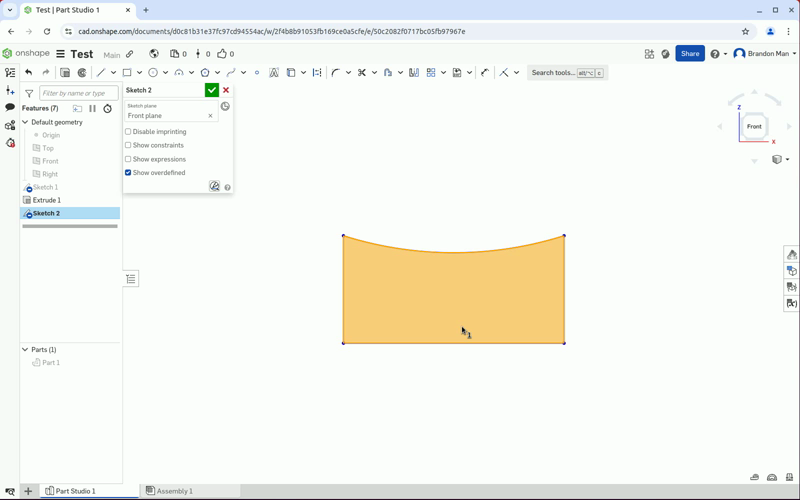
scroll(-6)
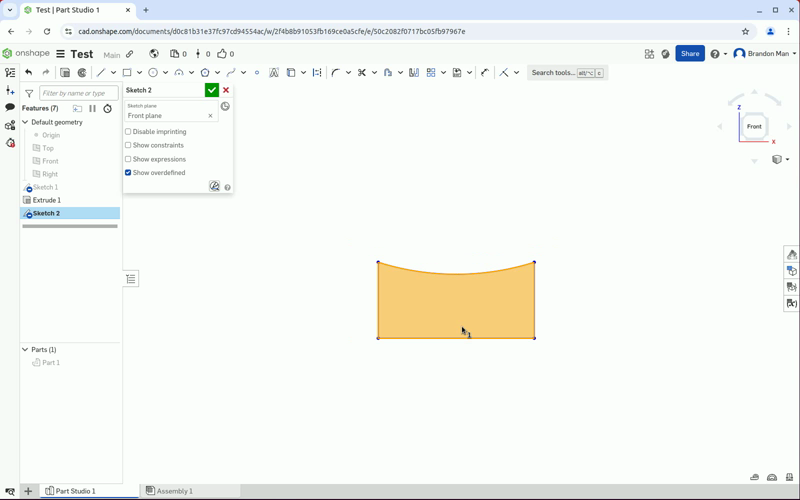
scroll(-6)
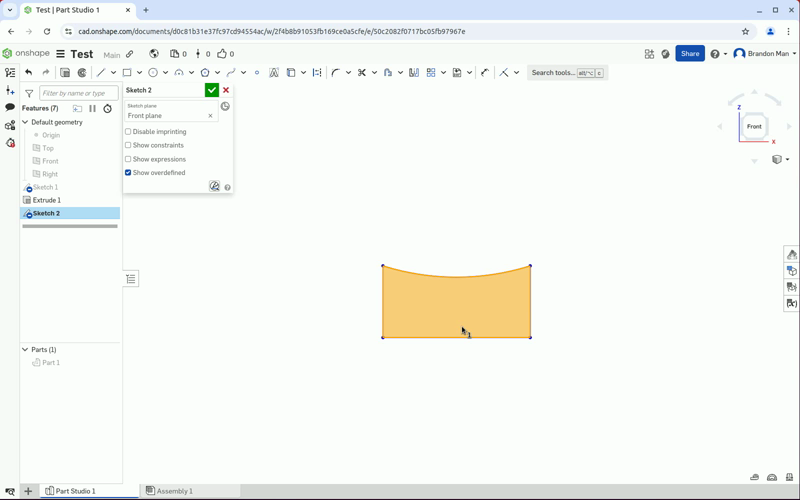
scroll(-6)
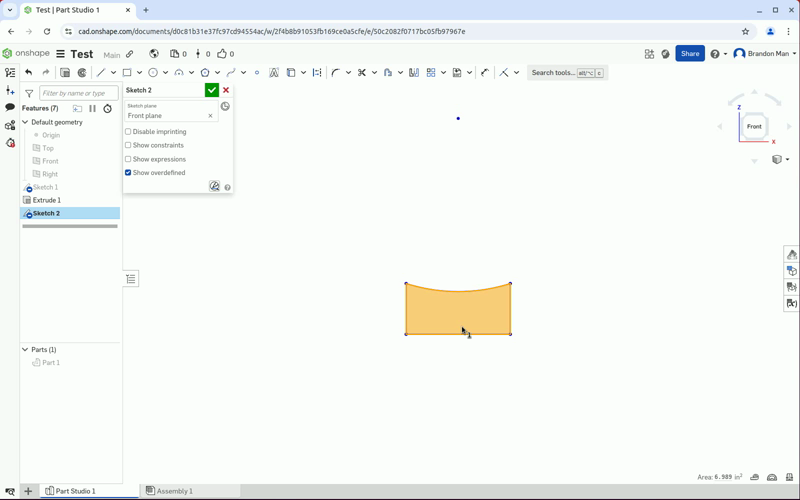
scroll(-6)
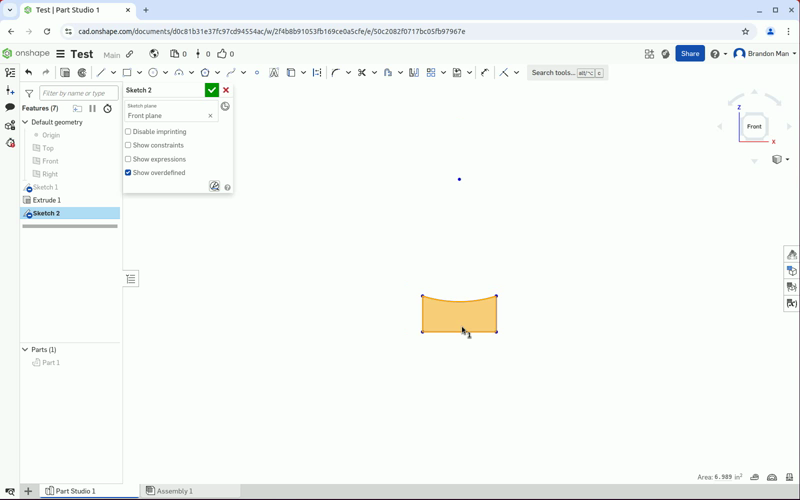
scroll(-6)
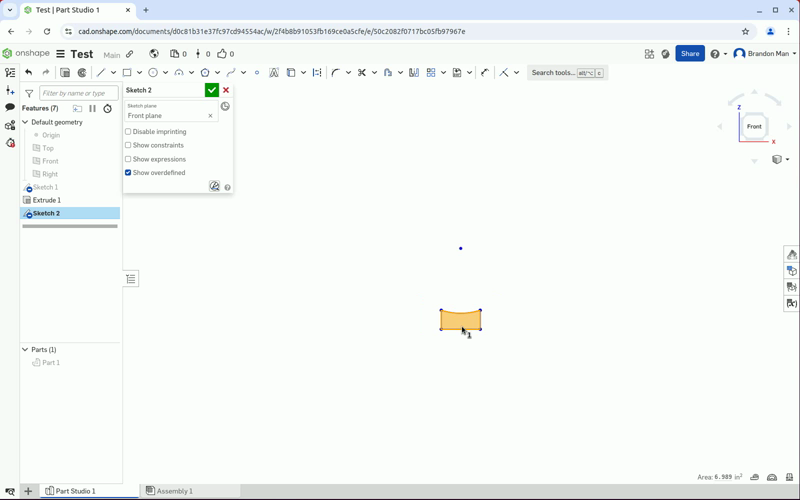
scroll(-6)
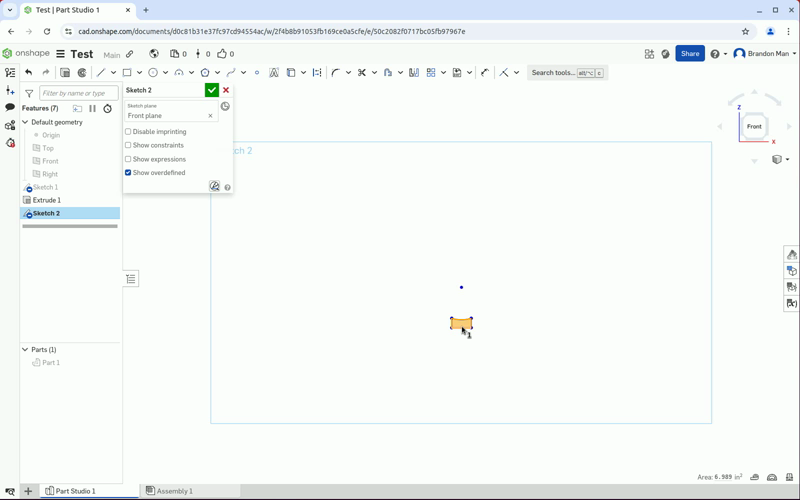
mouse_move(73, 352)
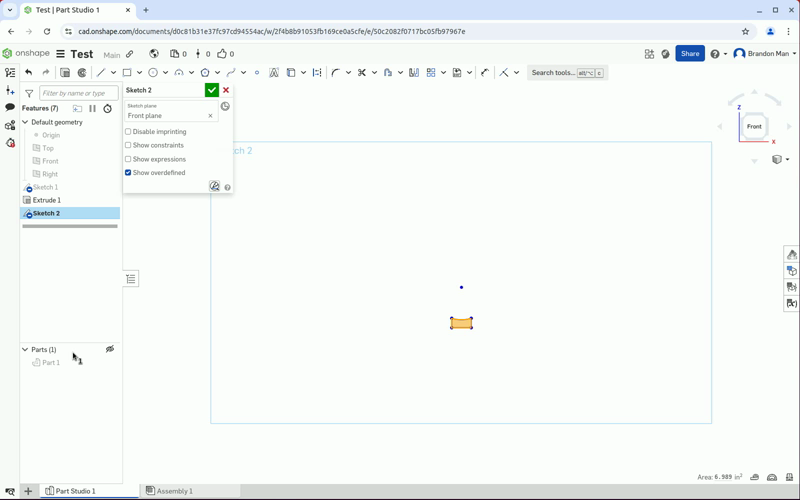
key(shift+y)
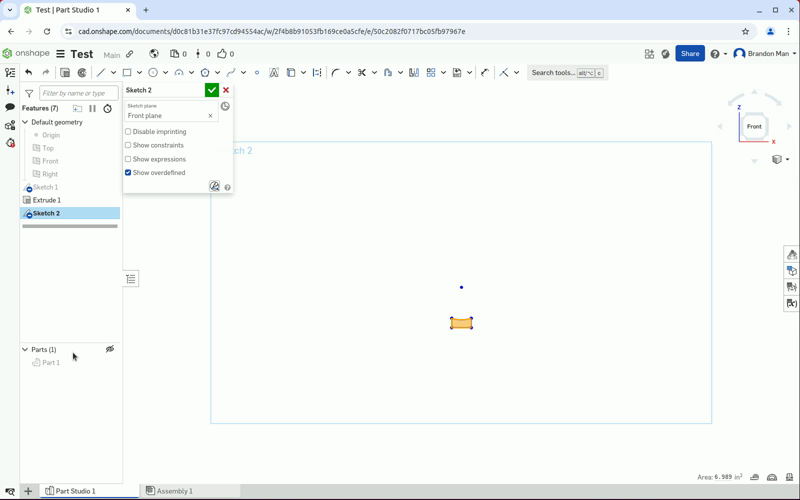
key(shift+e)
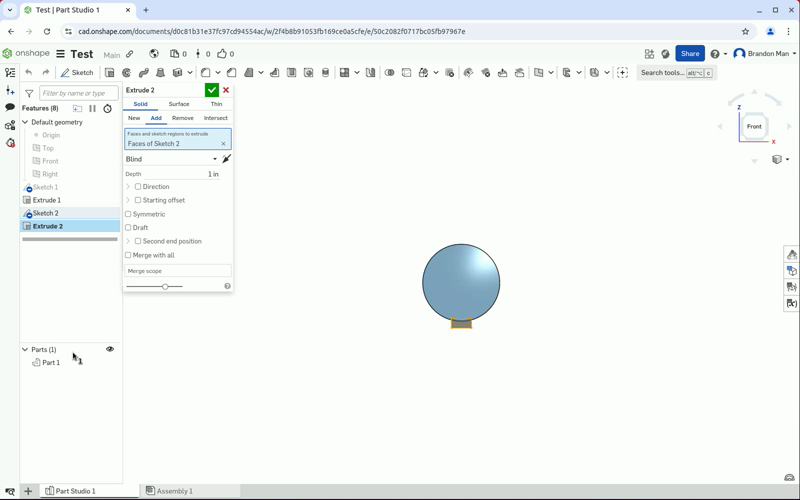
mouse_move(143, 106)
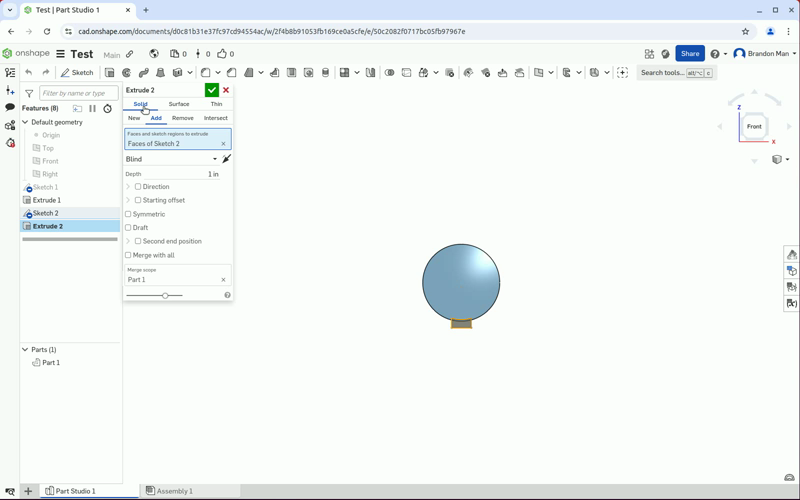
click(143, 106)
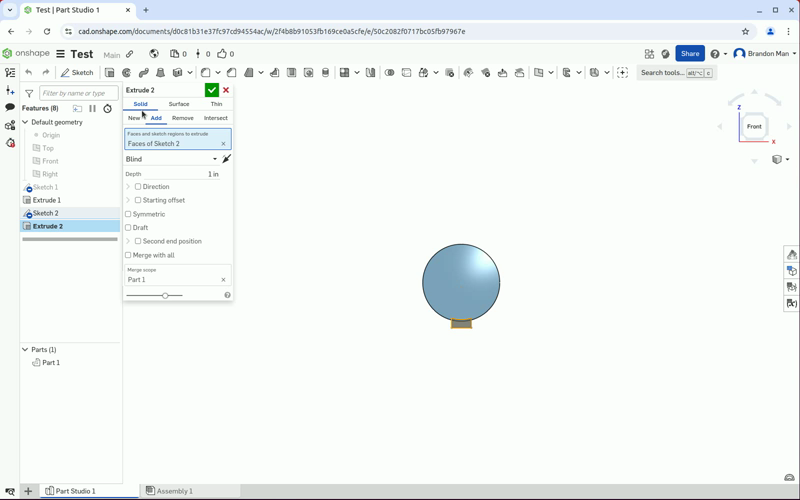
mouse_move(137, 120)
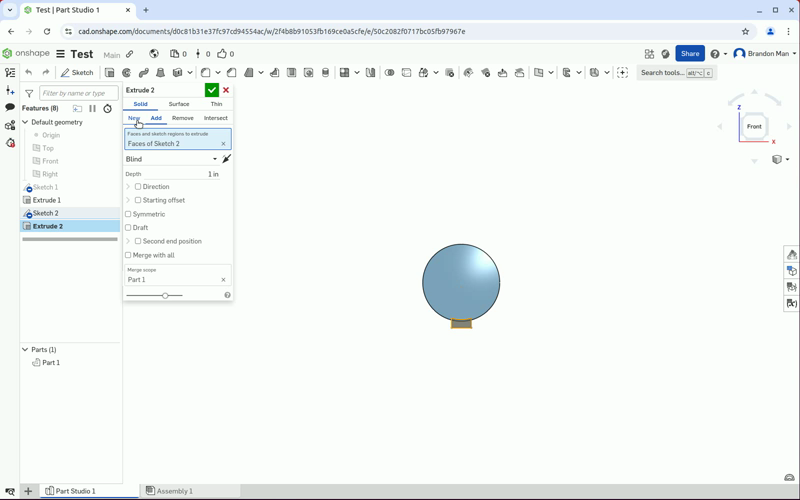
click(137, 120)
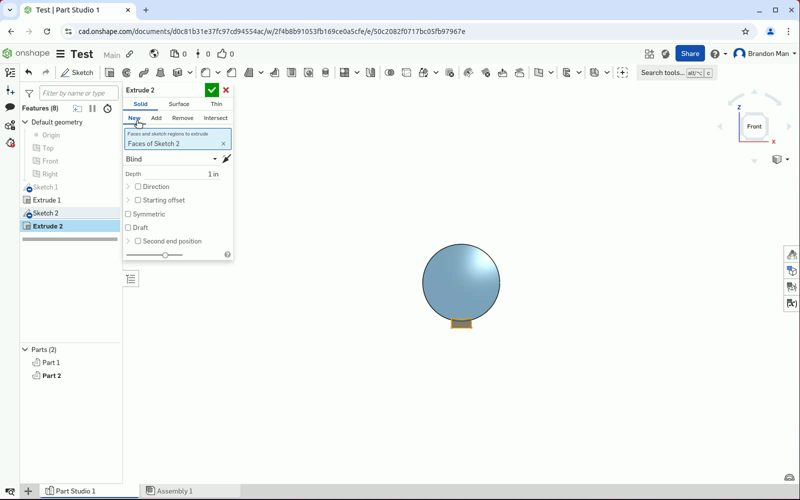
key(tab, 4)
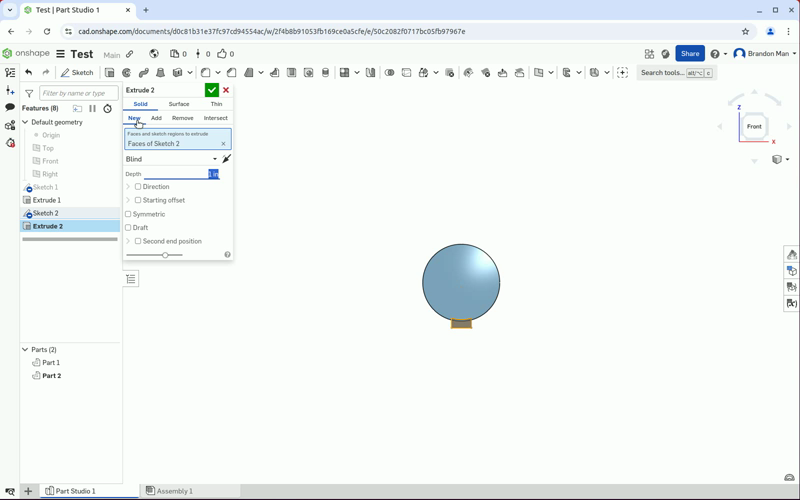
text(7.703)
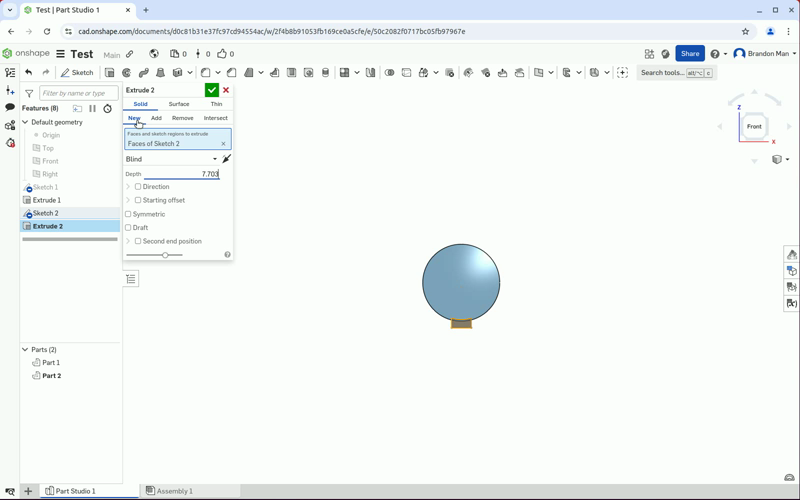
key(enter)
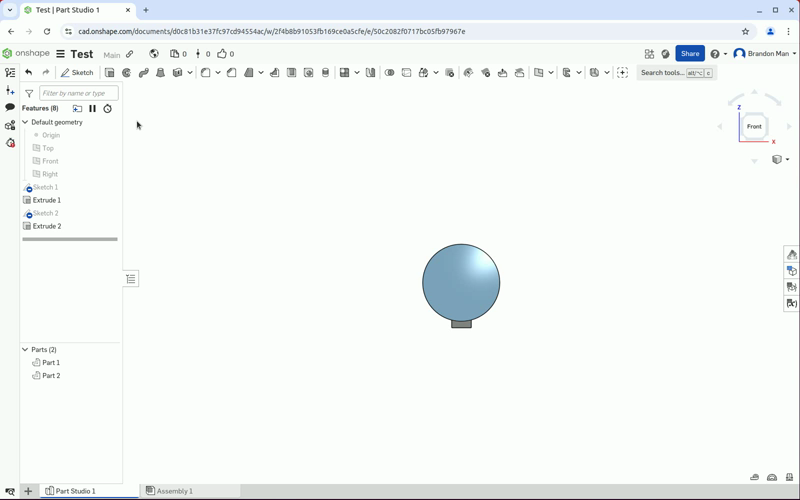
key(shift+h)
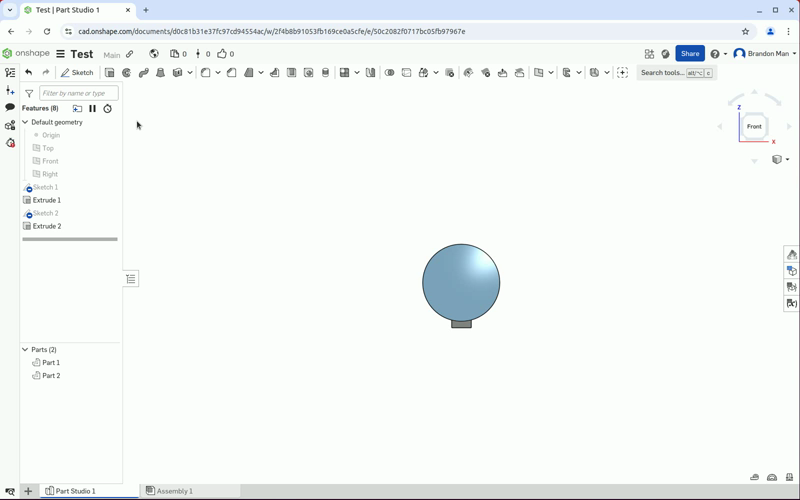
key(shift+h)
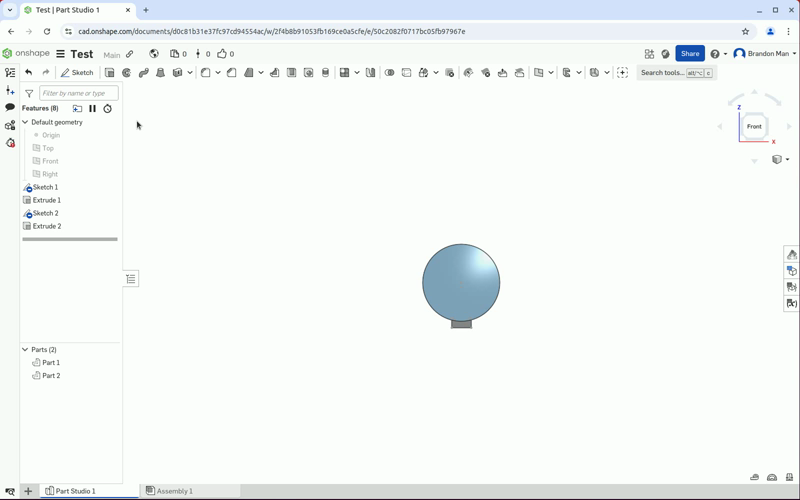
key(shift+7)
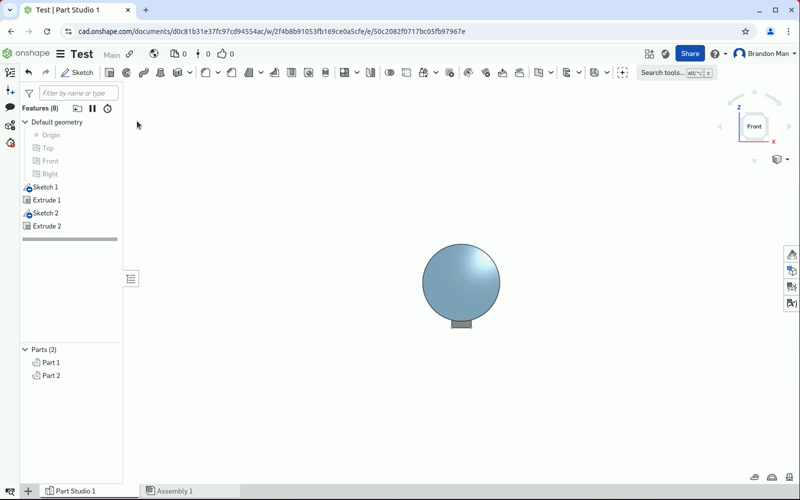
key(left, 2)
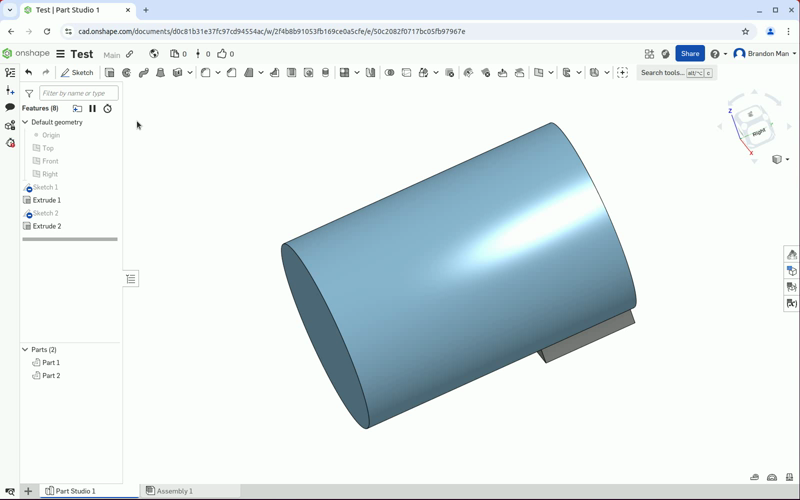
key(down, 2)
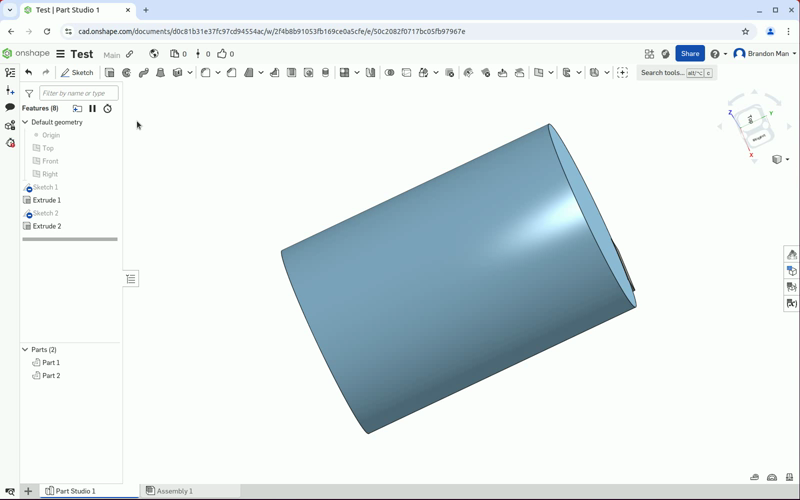
key(up, 2)
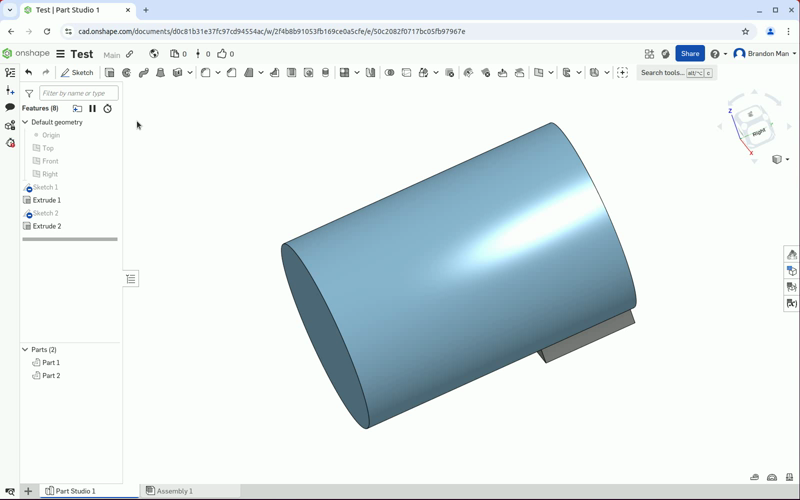
key(right, 2)
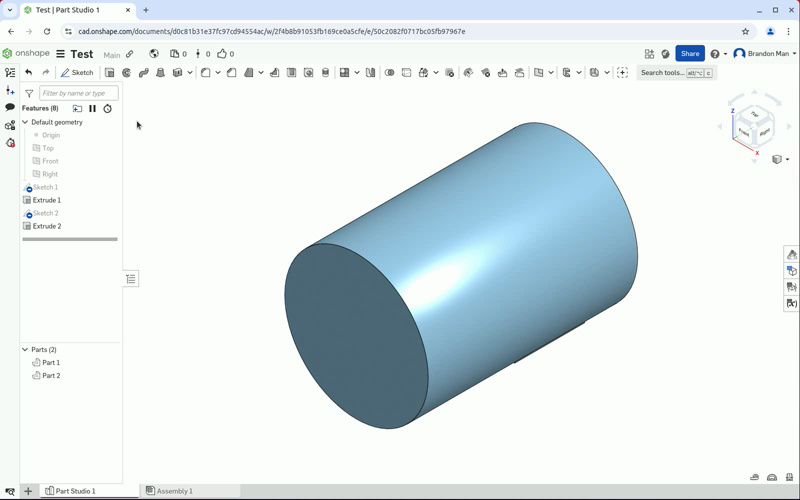
mouse_move(73, 189)
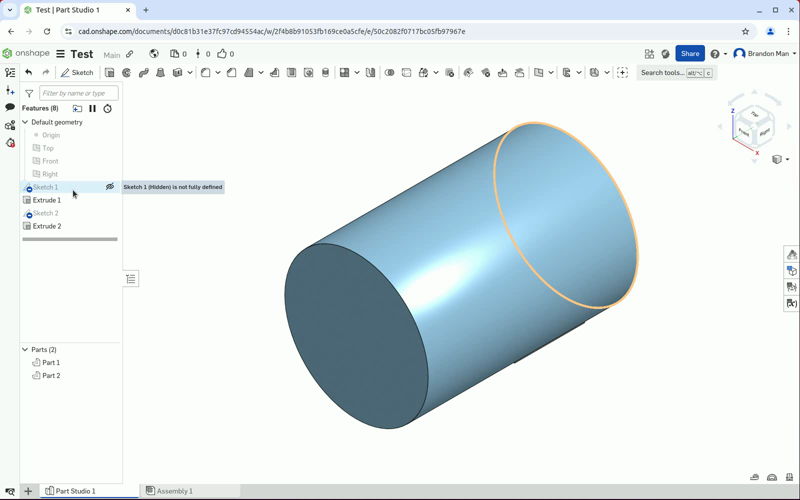
click(73, 189)